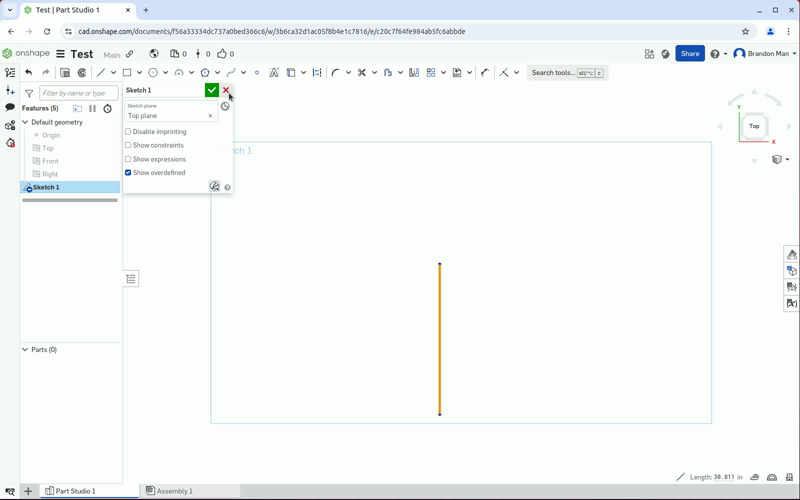
key(shift+h)
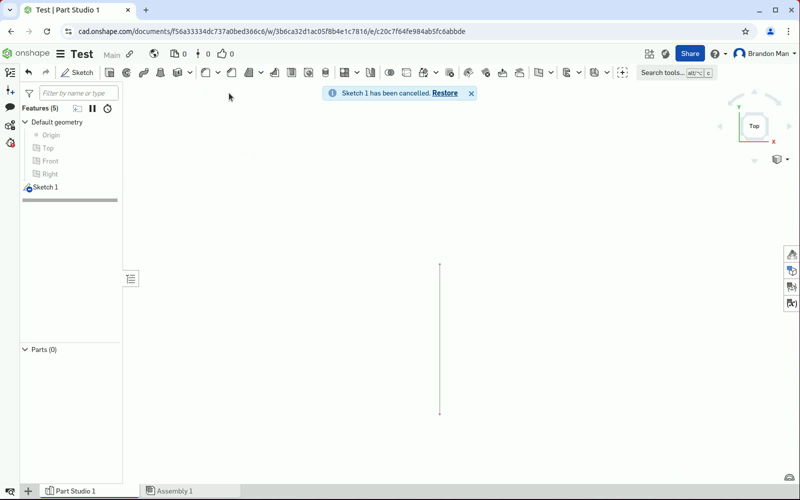
key(shift+s)
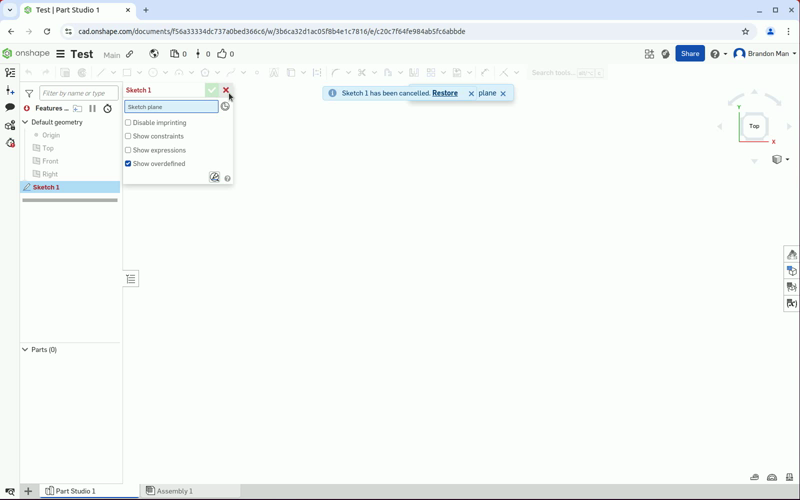
mouse_move(73, 150)
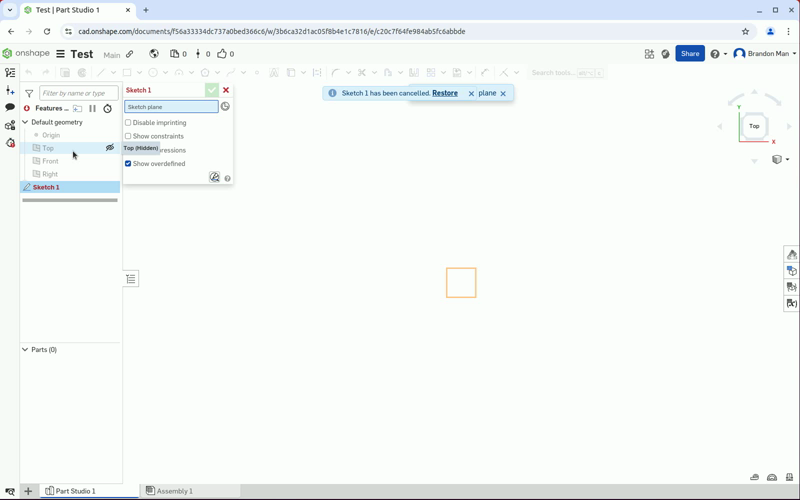
click(73, 150)
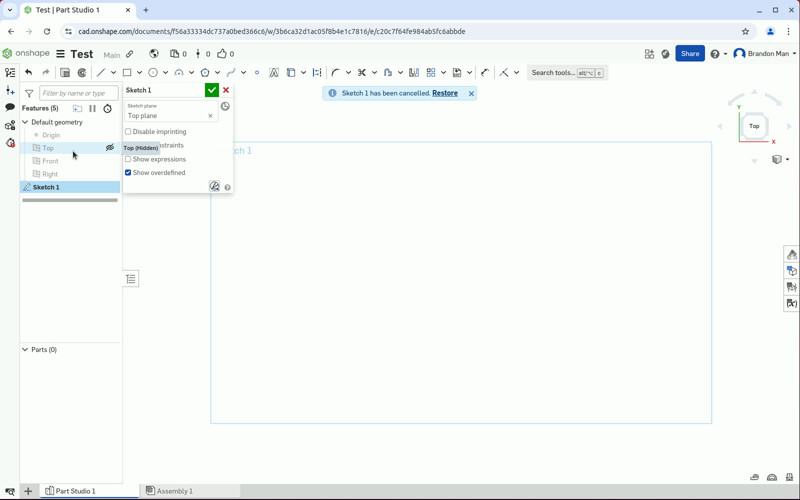
mouse_move(73, 352)
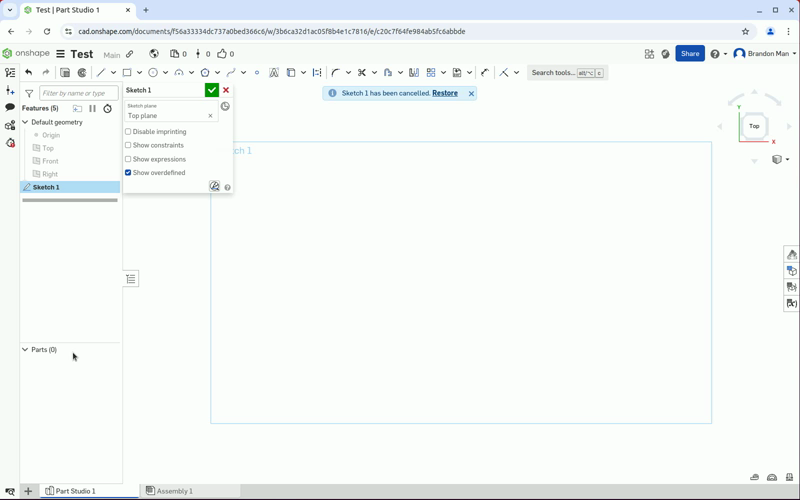
key(y)
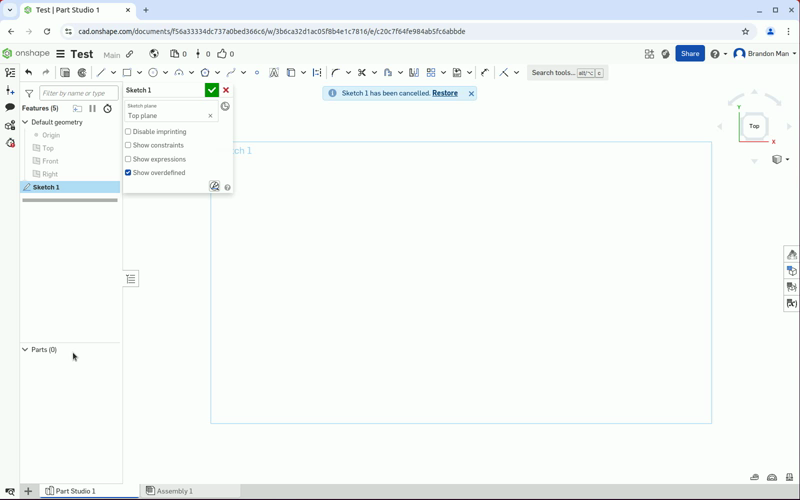
key(l)
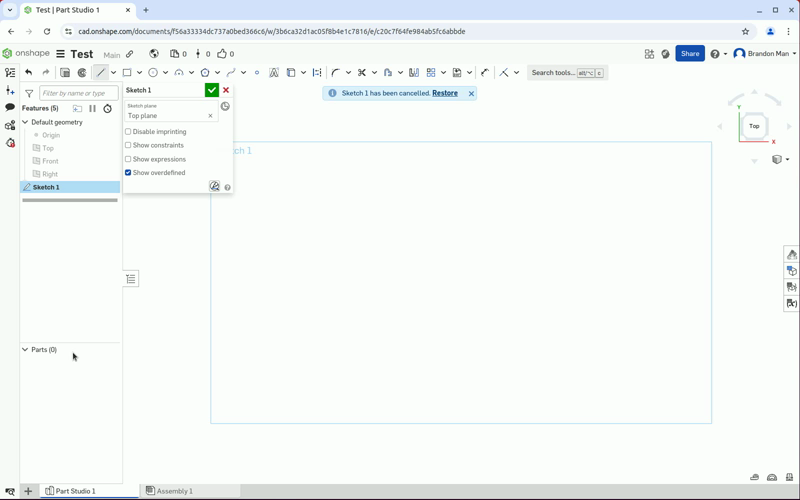
key_down(shift)
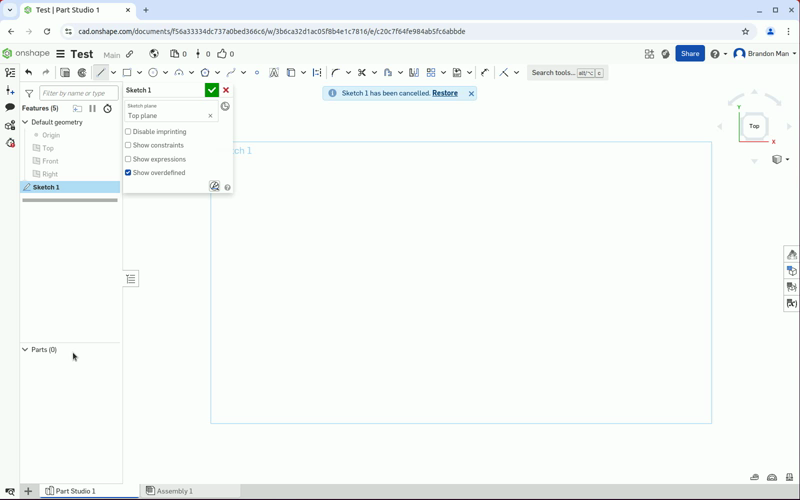
mouse_move(460, 311)
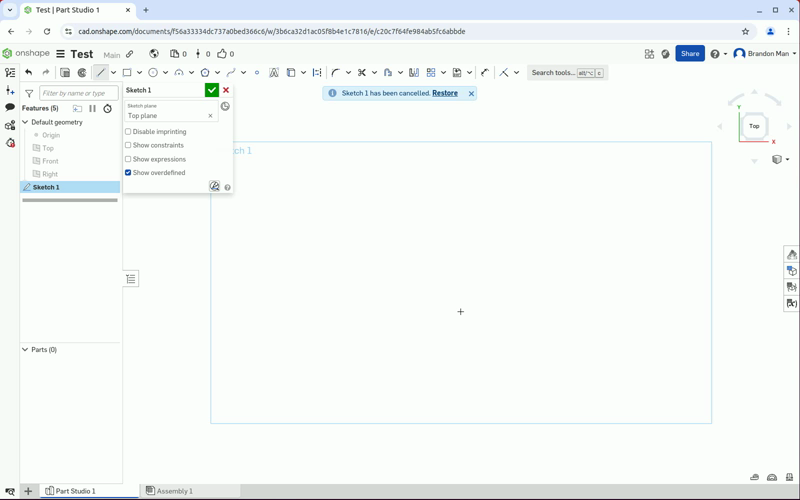
click(460, 311)
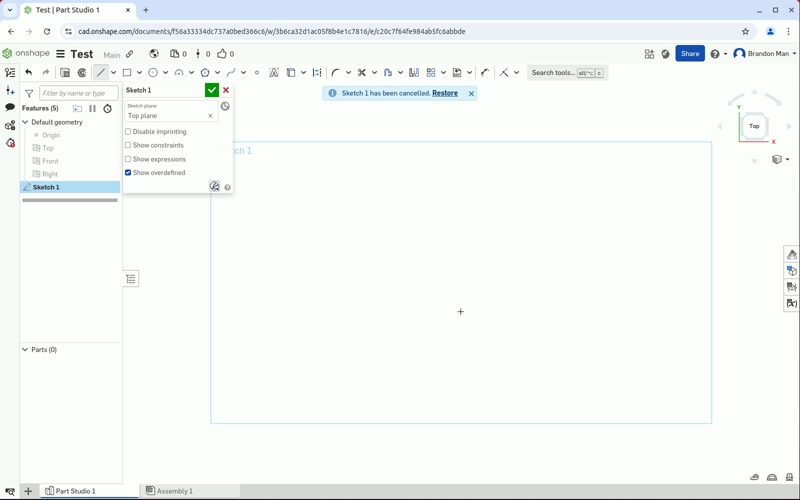
key_up(shift)
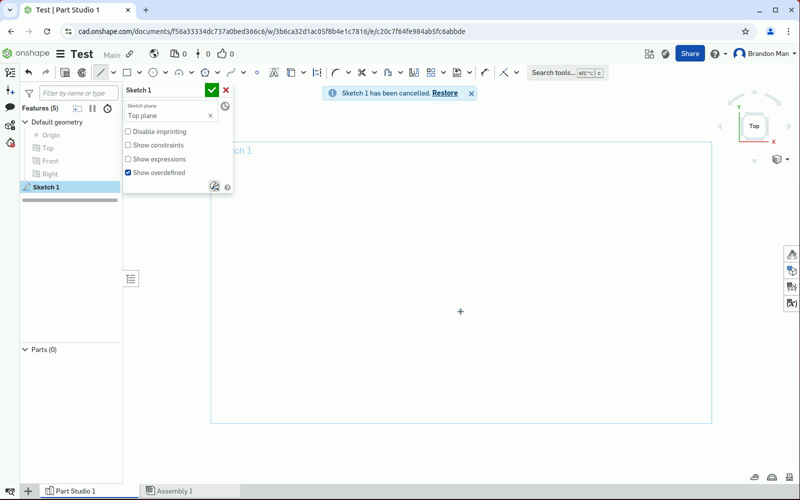
key_down(shift)
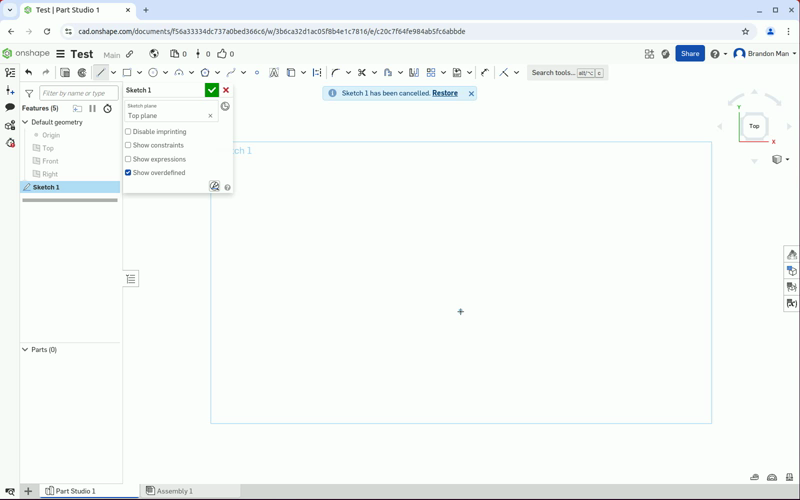
mouse_move(490, 311)
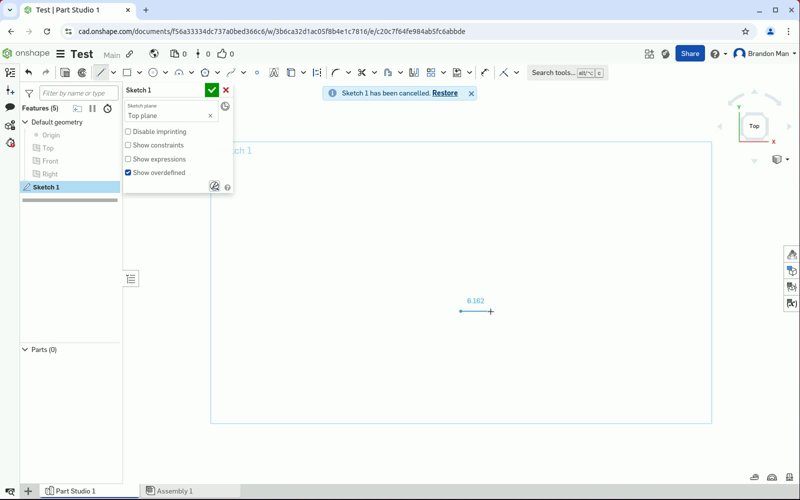
mouse_move(498, 311)
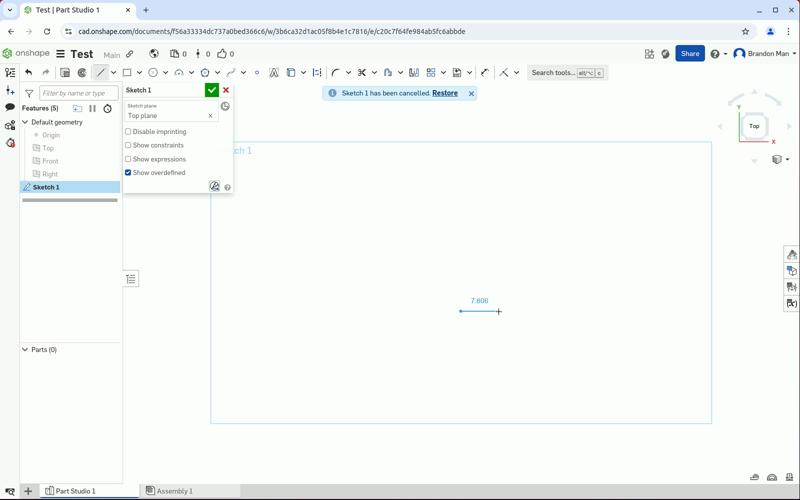
click(498, 311)
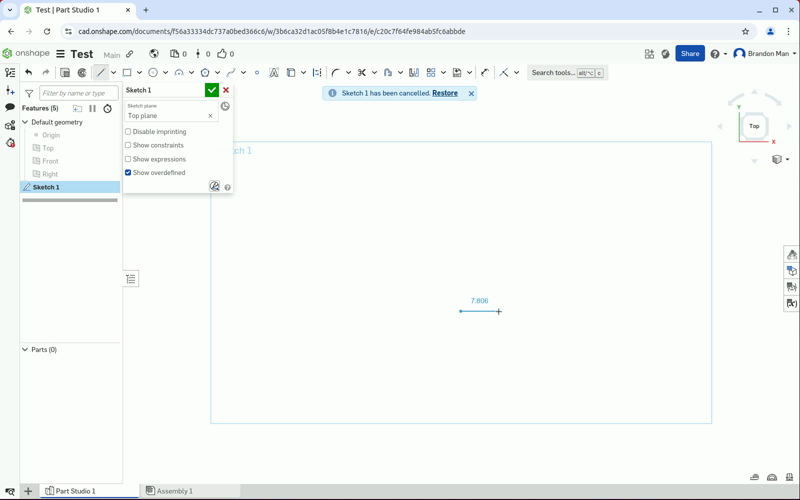
key_up(shift)
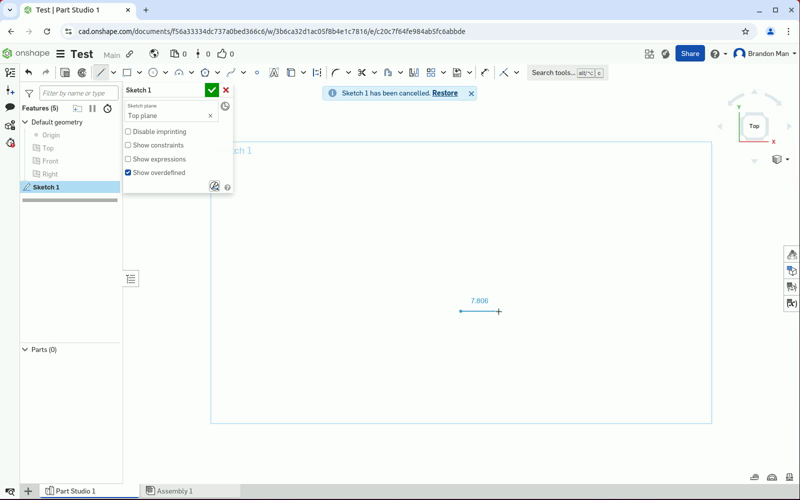
key_down(shift)
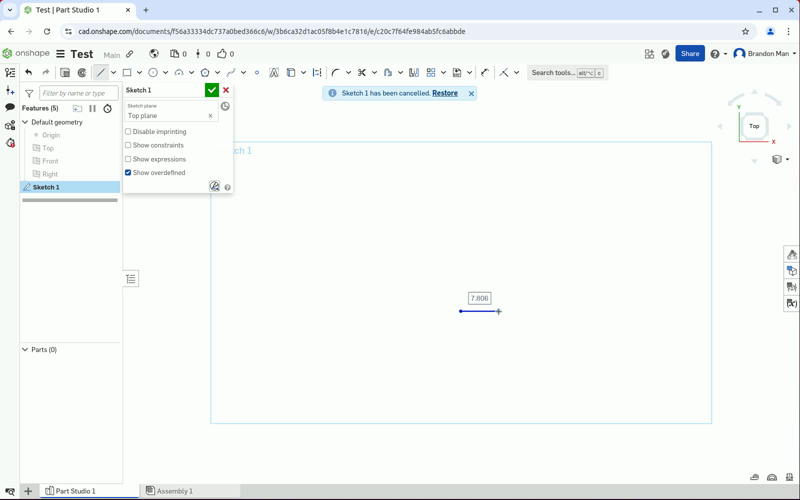
mouse_move(528, 311)
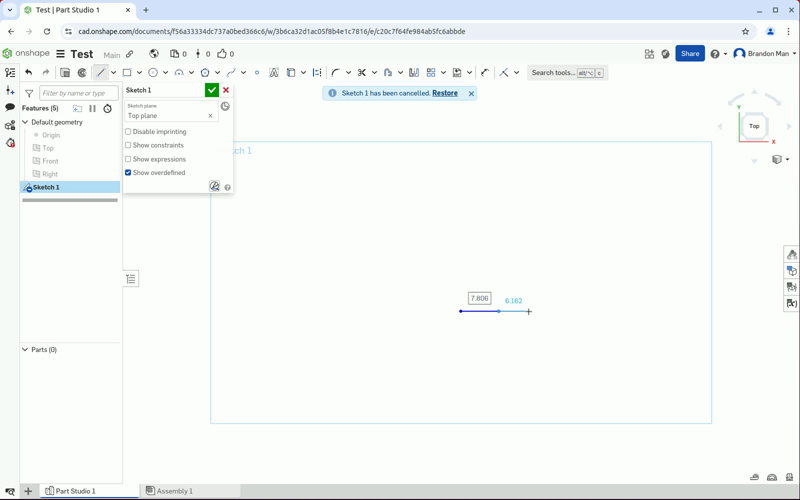
mouse_move(498, 254)
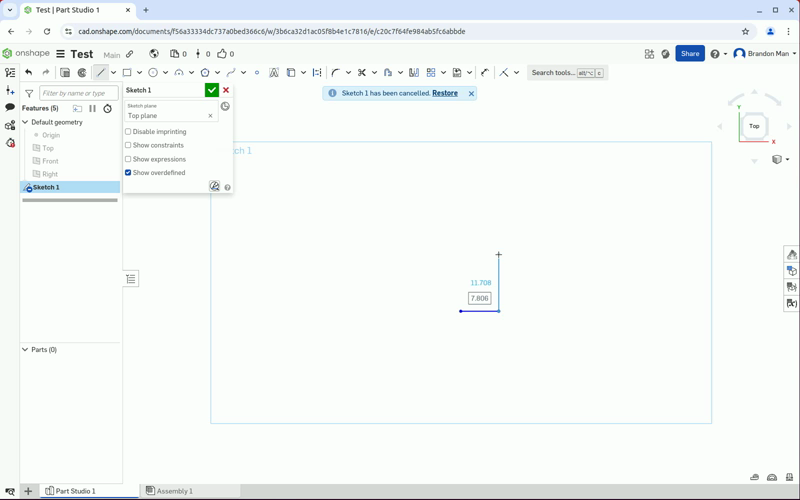
click(498, 254)
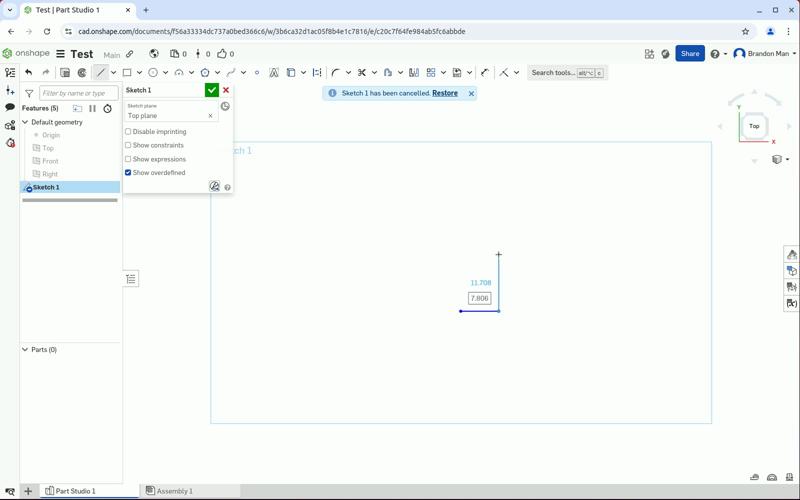
key_up(shift)
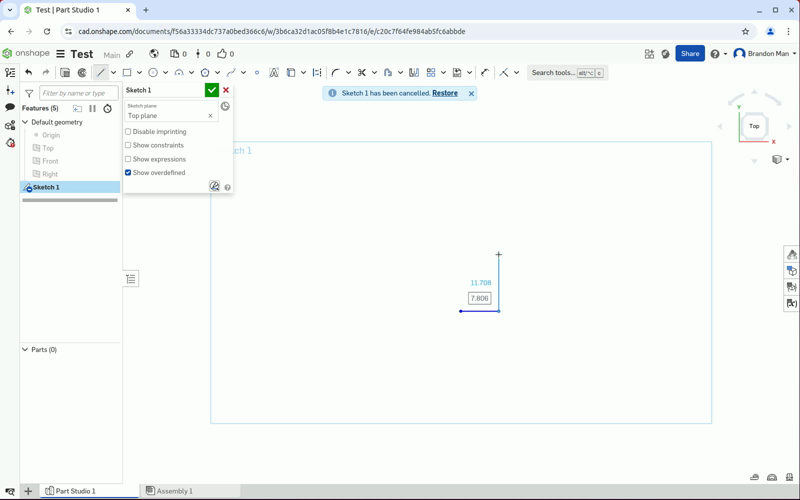
key_down(shift)
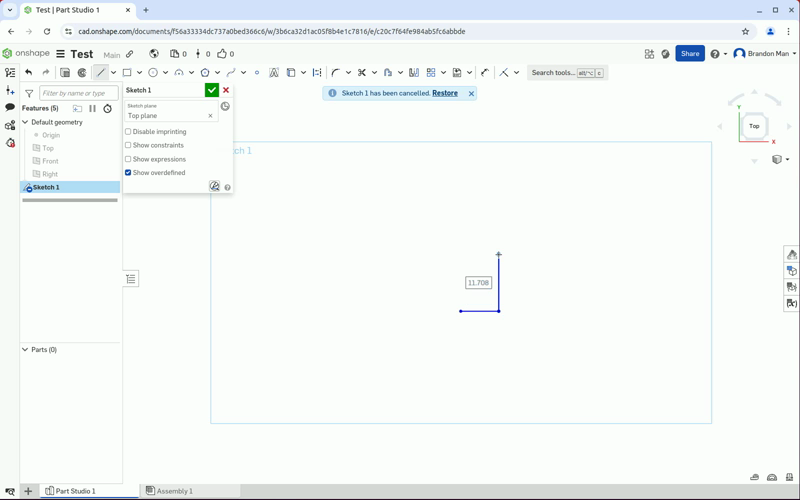
mouse_move(528, 254)
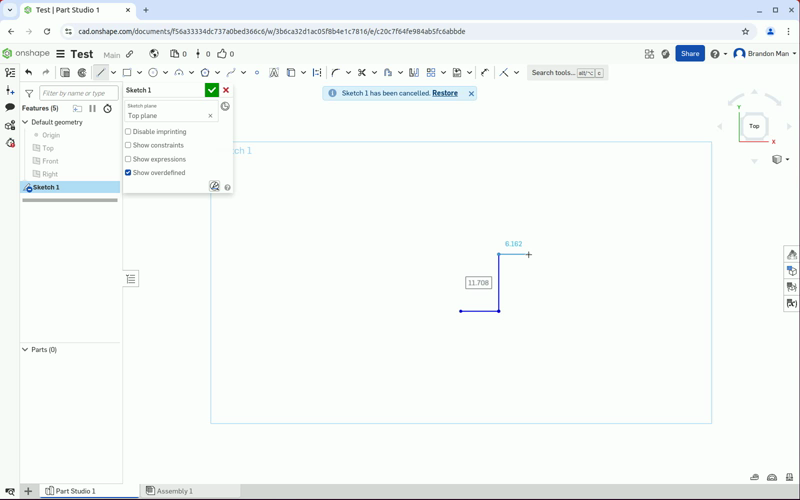
mouse_move(460, 254)
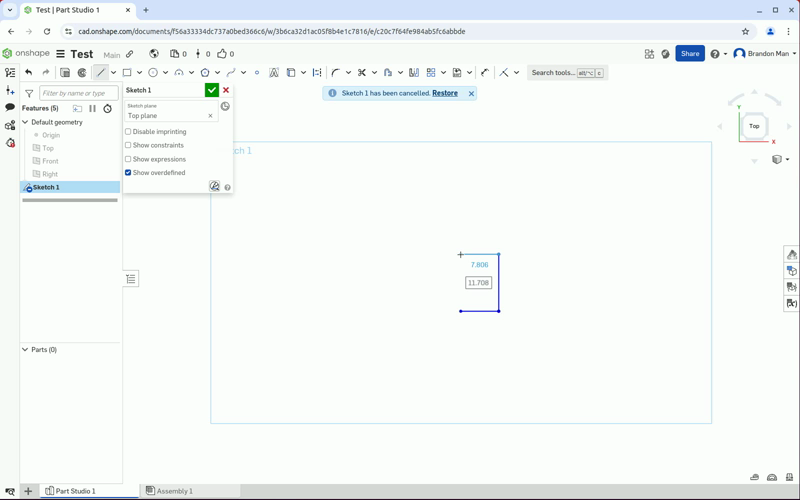
click(460, 254)
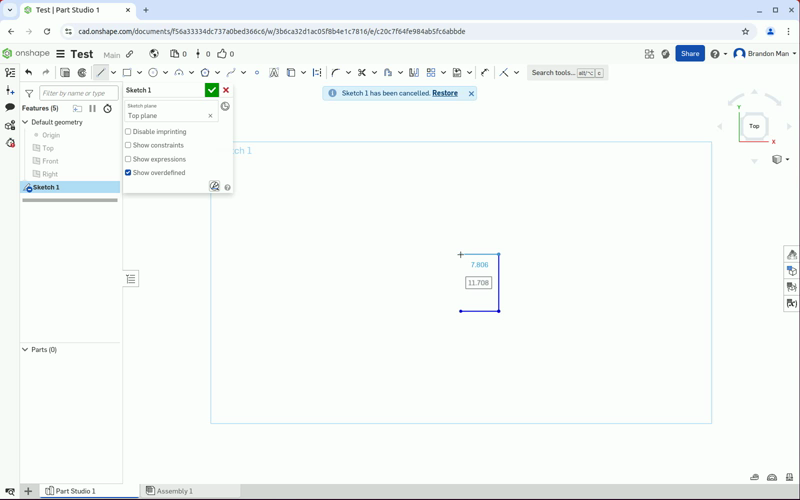
key_up(shift)
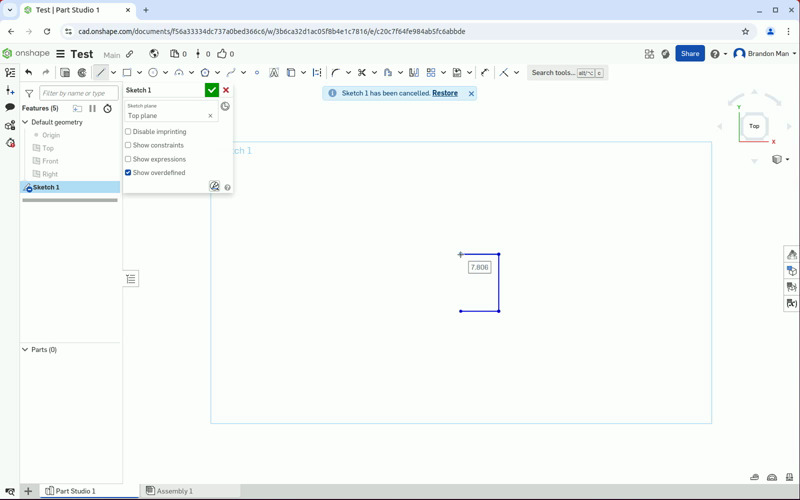
key(esc)
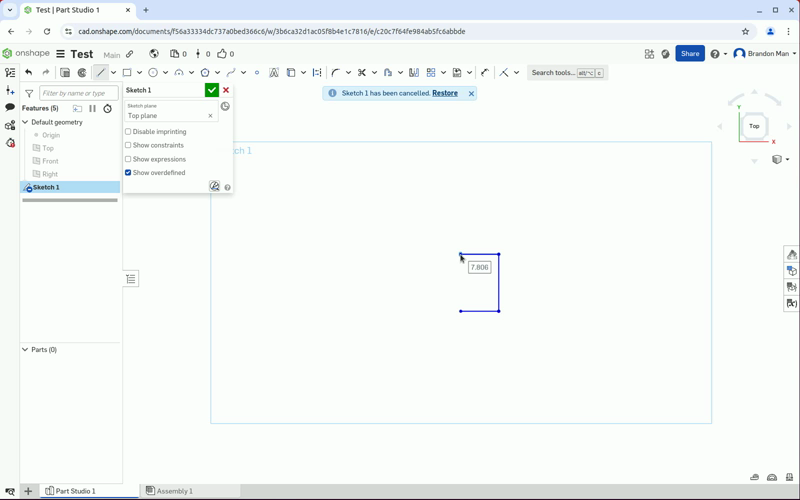
key(a)
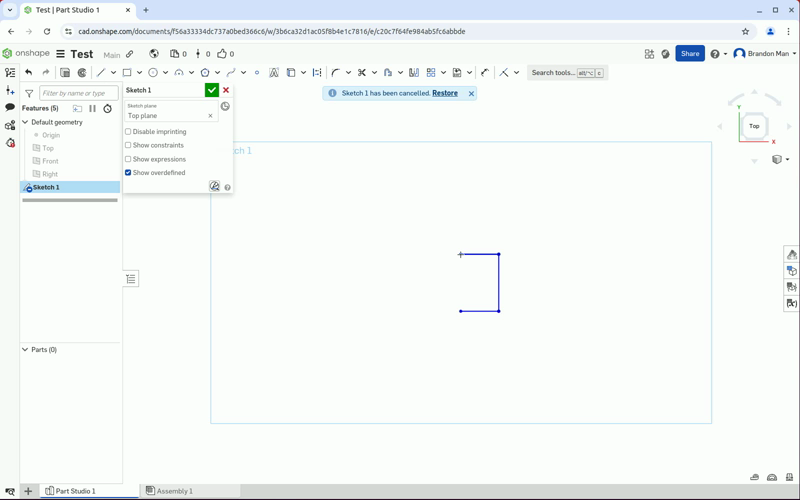
mouse_move(460, 254)
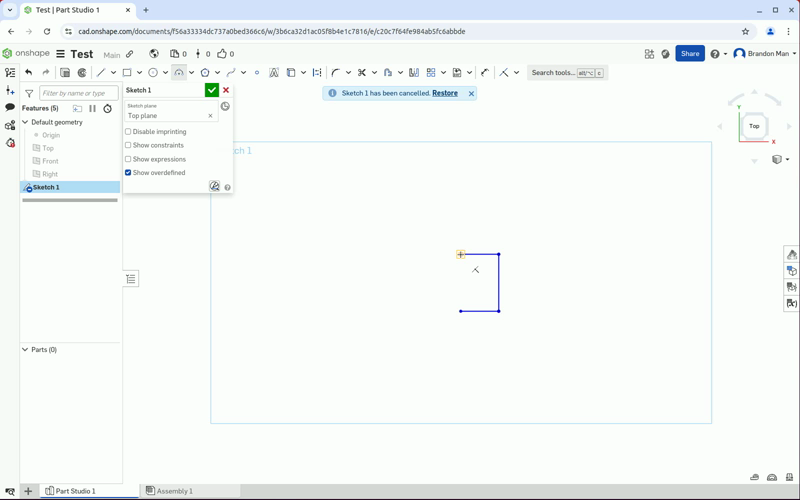
click(460, 254)
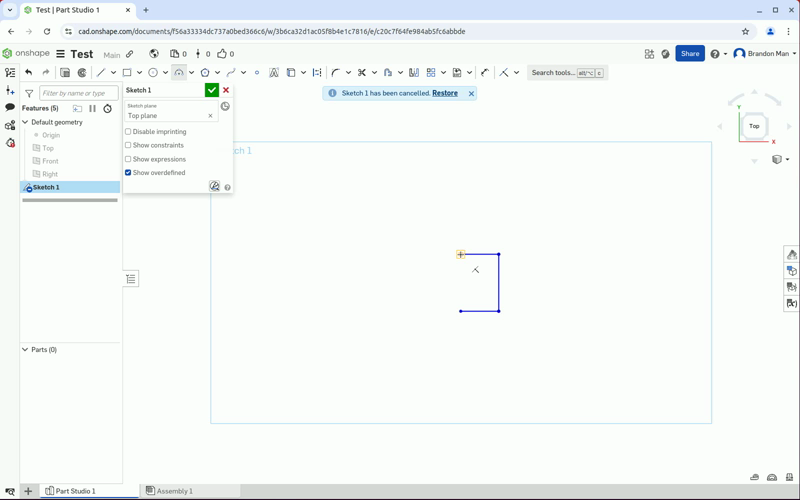
mouse_move(460, 311)
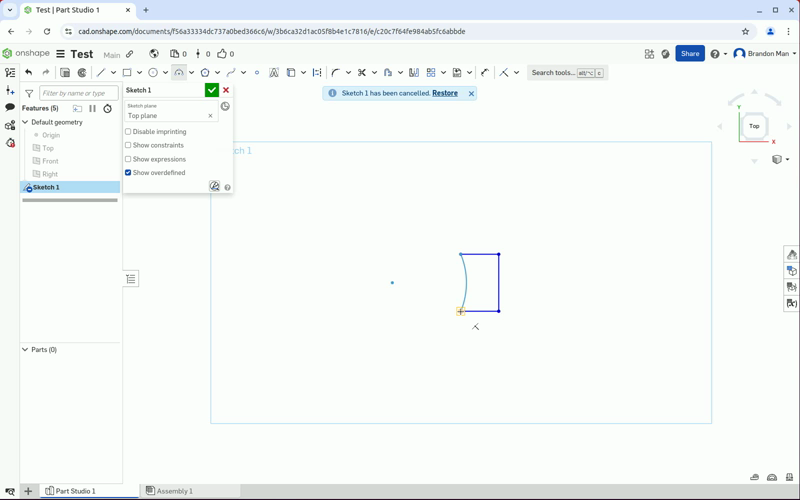
click(460, 311)
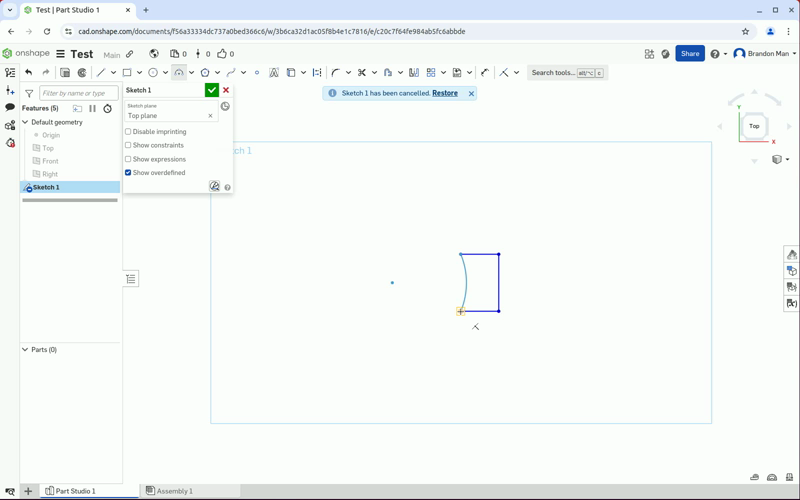
key_down(shift)
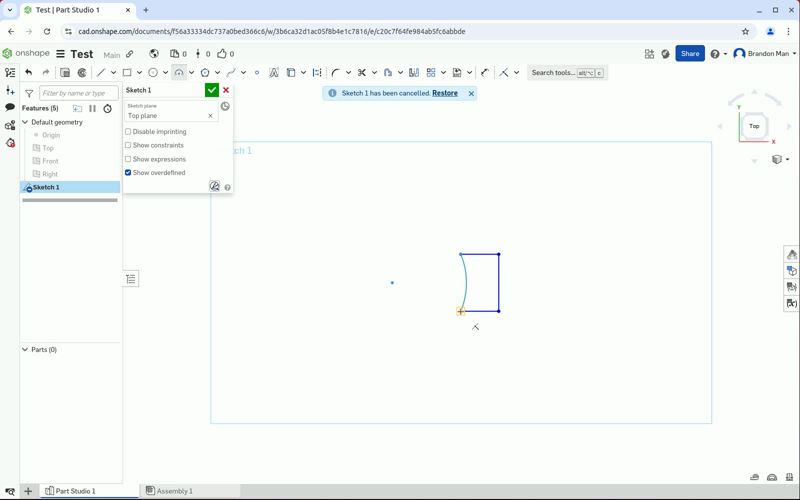
mouse_move(432, 282)
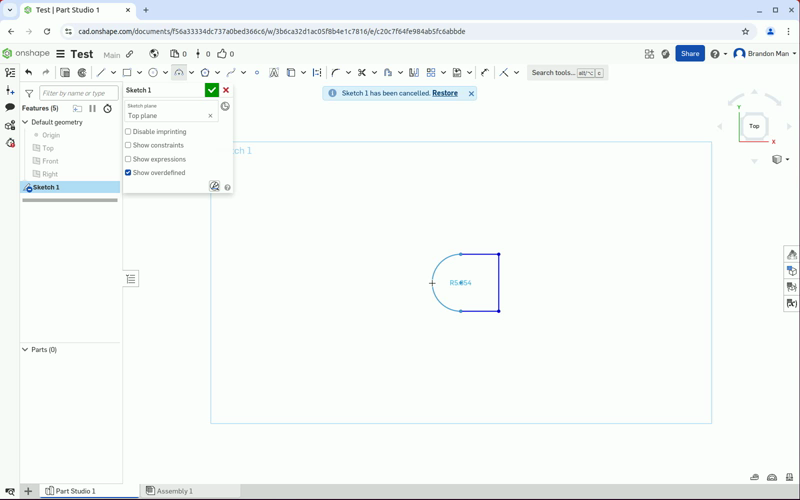
click(432, 282)
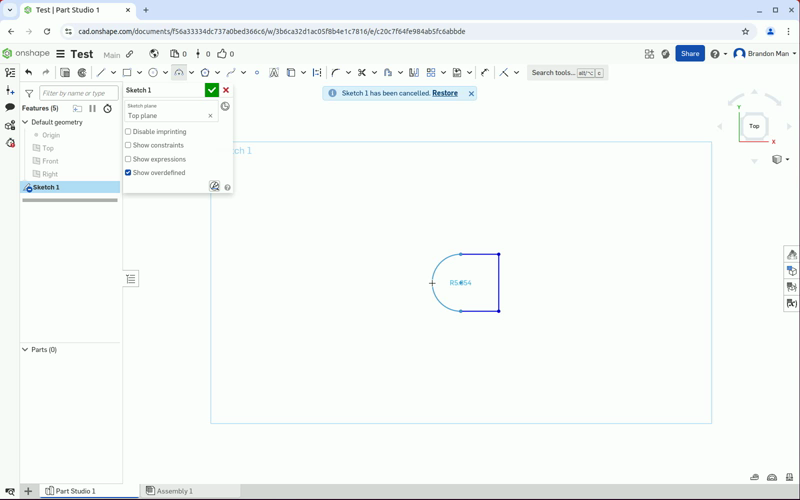
key_up(shift)
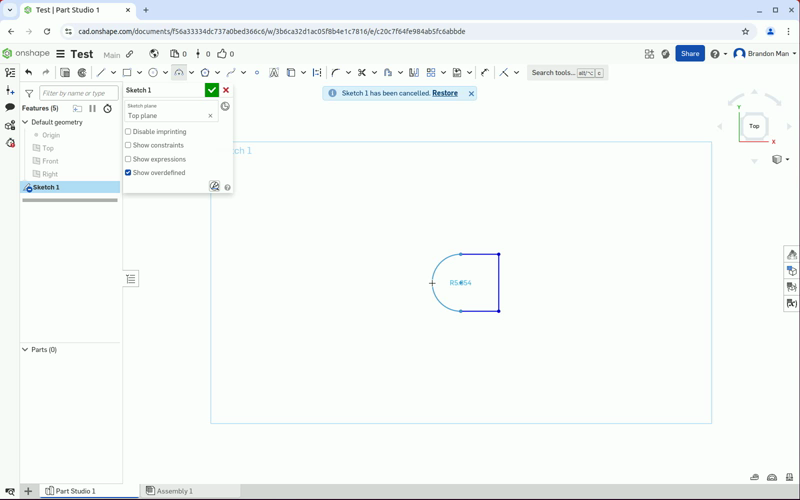
key(esc)
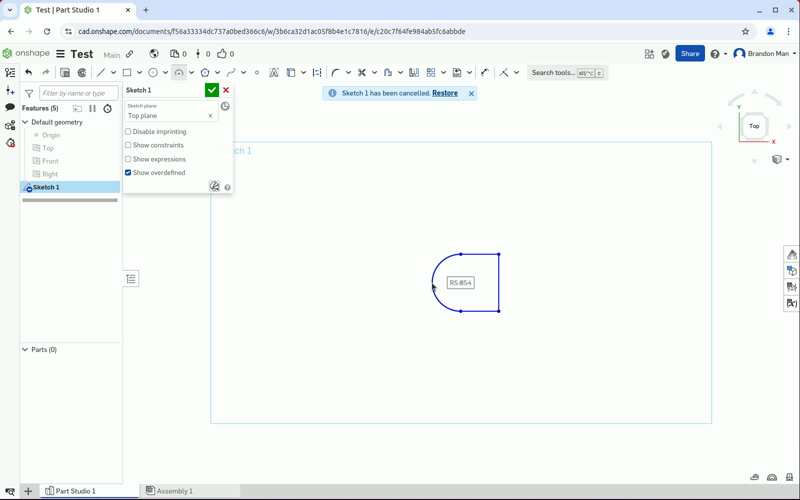
mouse_move(486, 274)
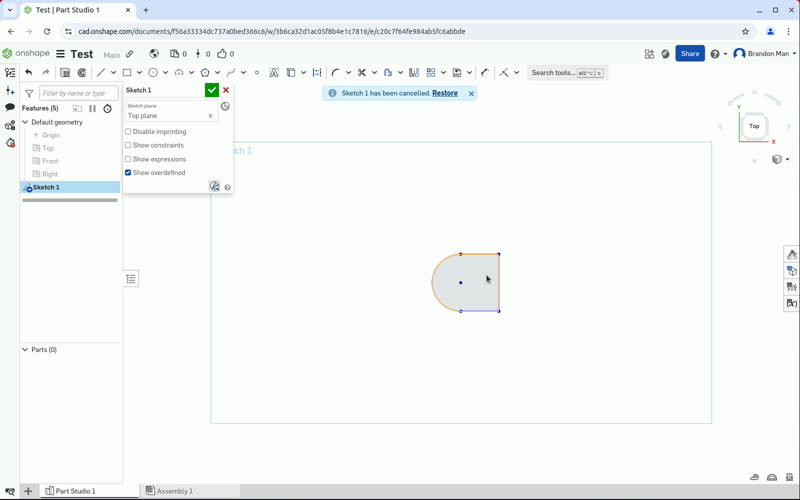
click(486, 274)
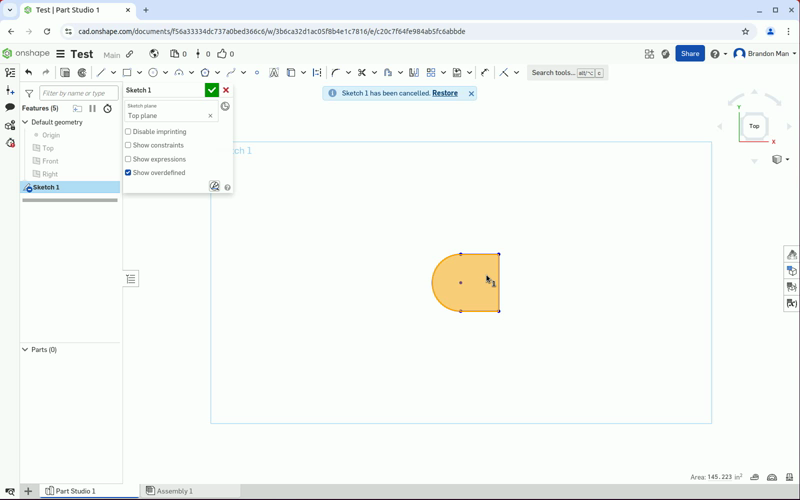
mouse_move(73, 352)
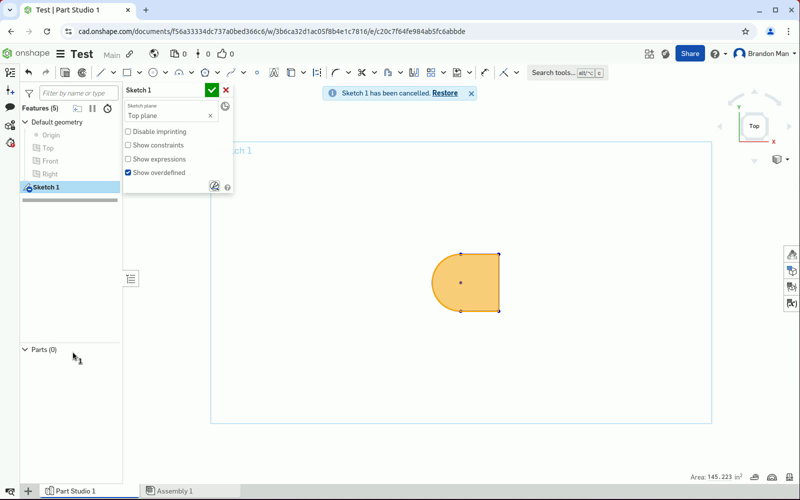
key(shift+y)
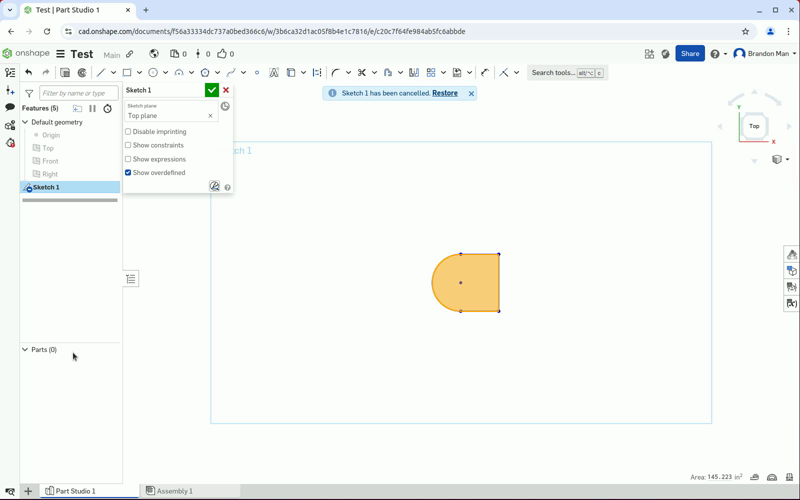
key(shift+e)
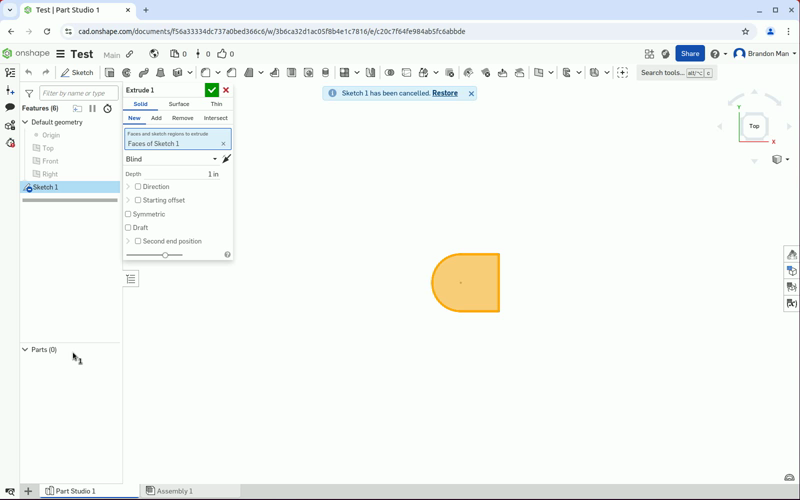
mouse_move(143, 106)
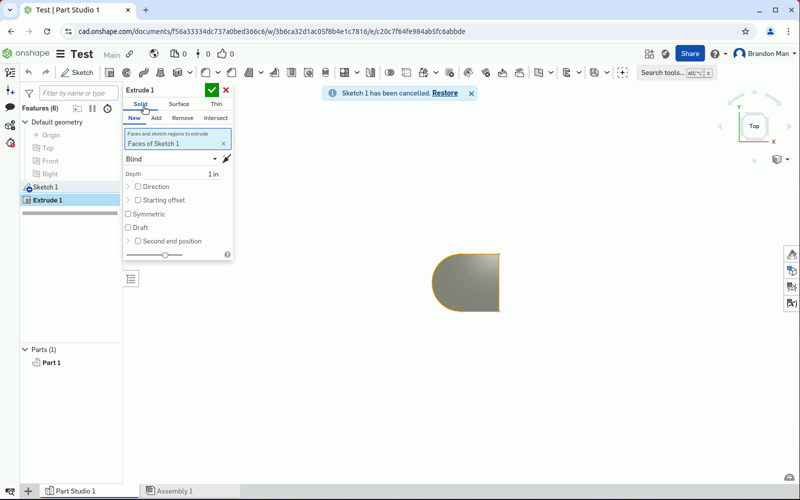
click(143, 106)
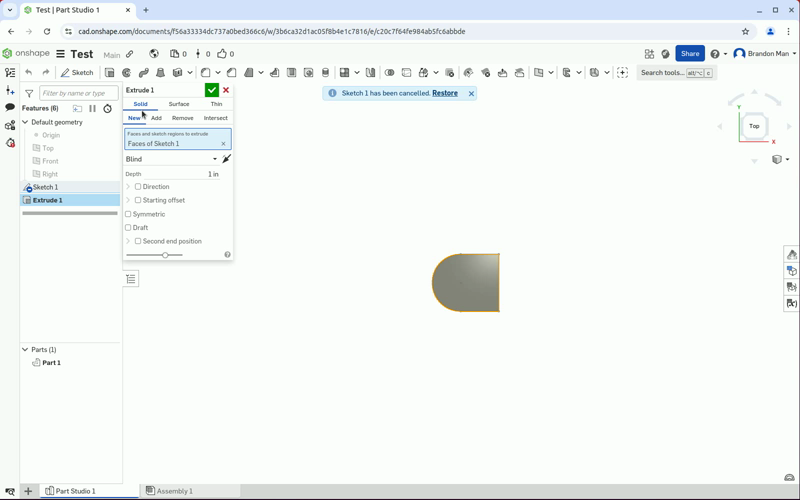
mouse_move(137, 120)
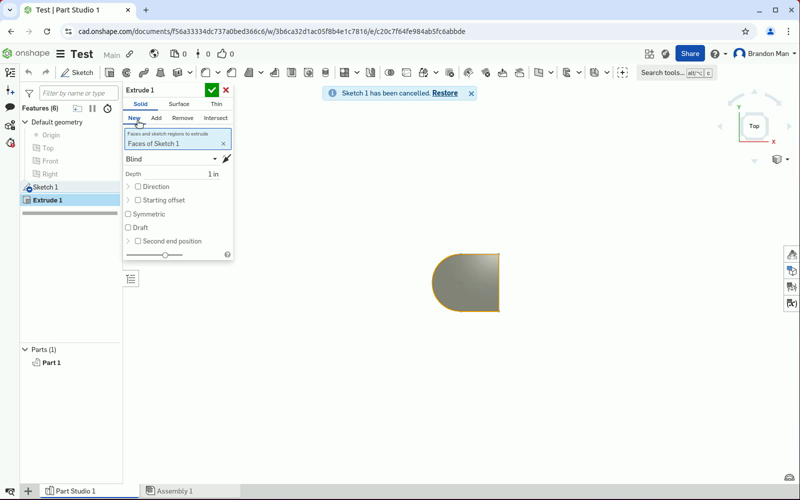
click(137, 120)
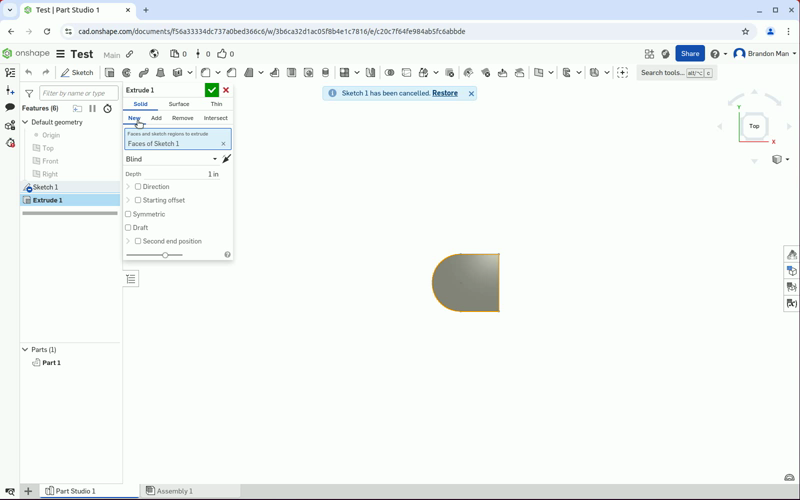
key(tab, 4)
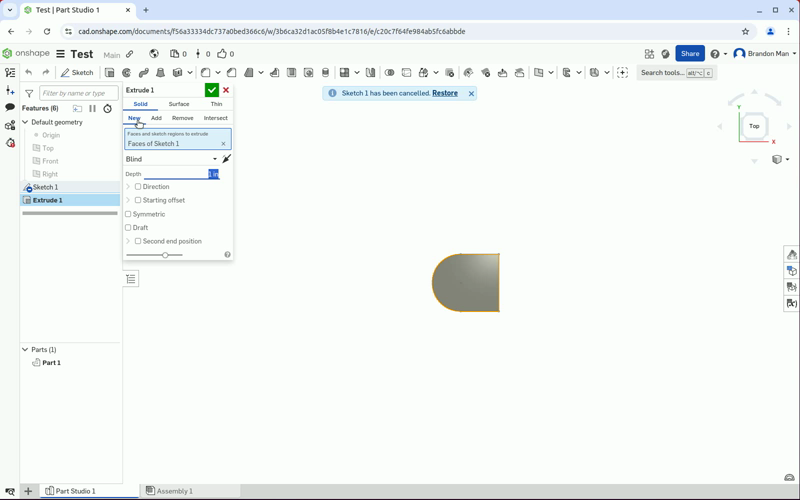
text(7.703)
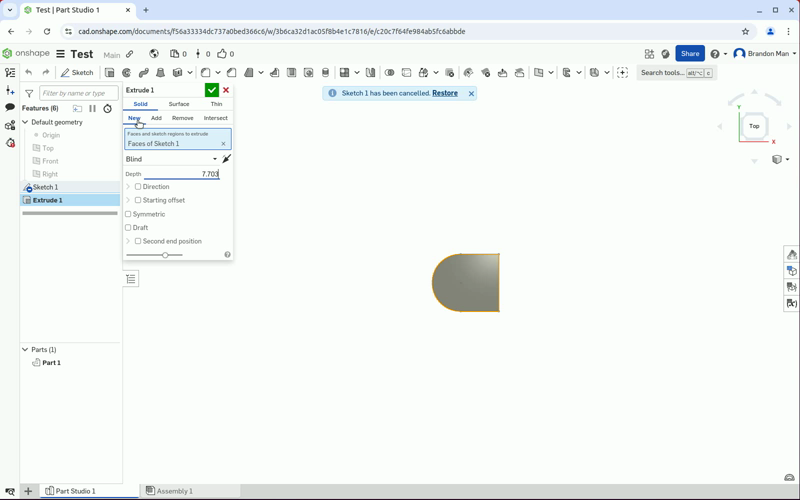
key(enter)
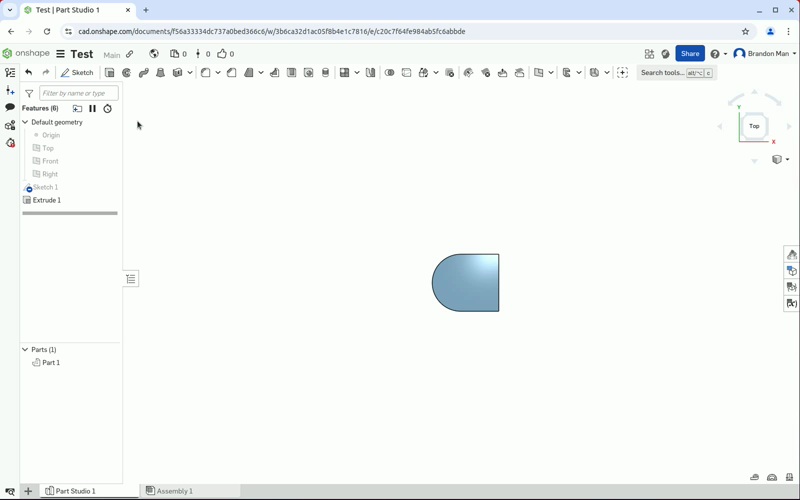
key(shift+h)
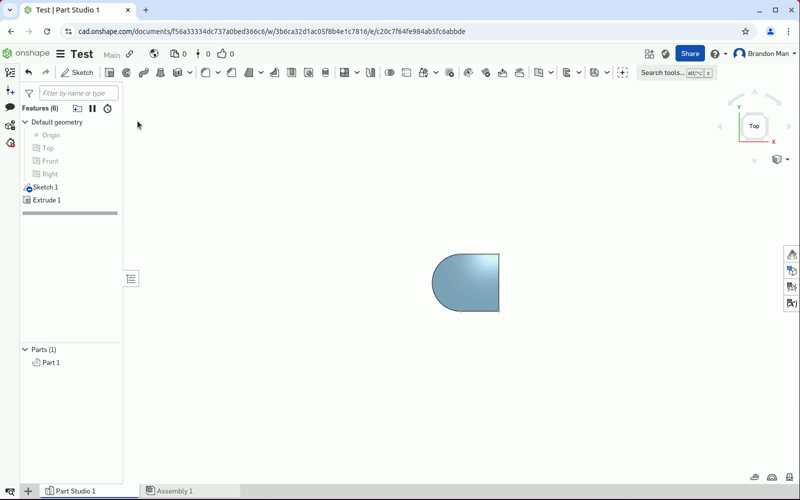
key(shift+h)
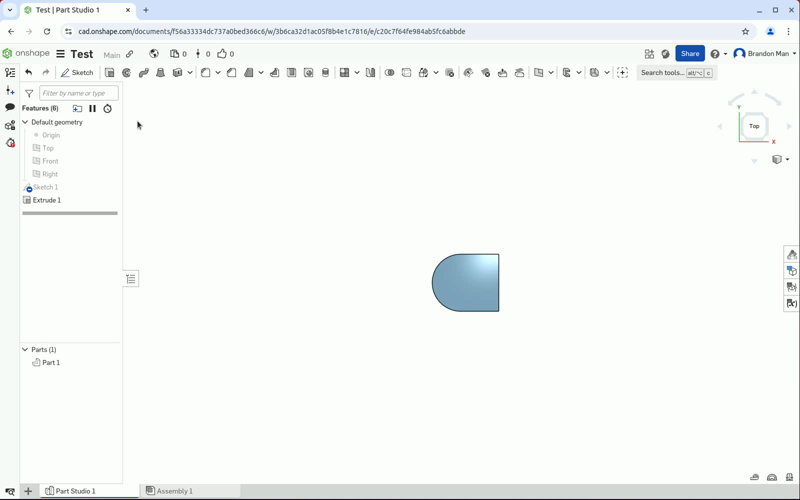
mouse_move(73, 189)
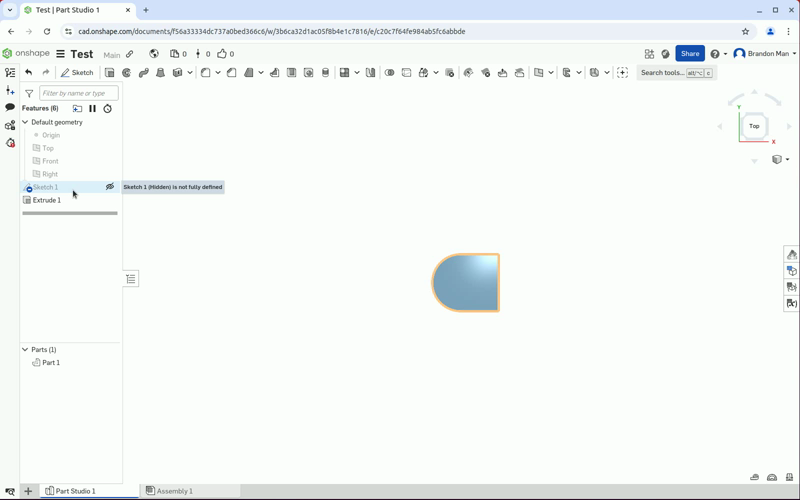
click(73, 189)
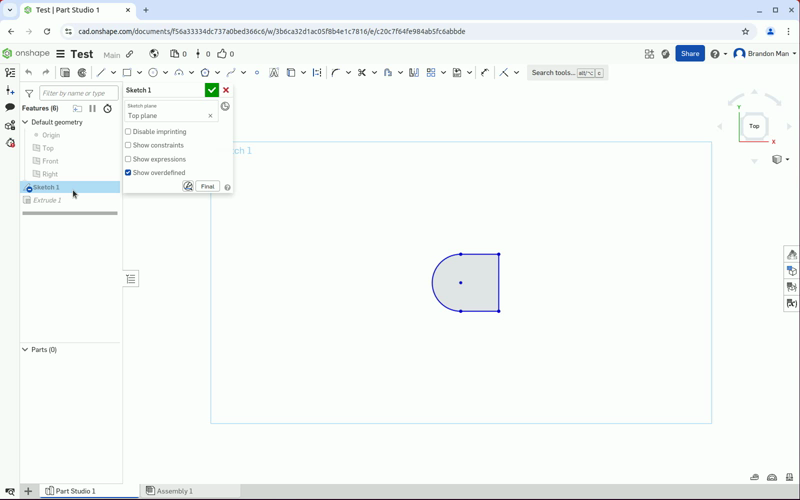
mouse_move(229, 92)
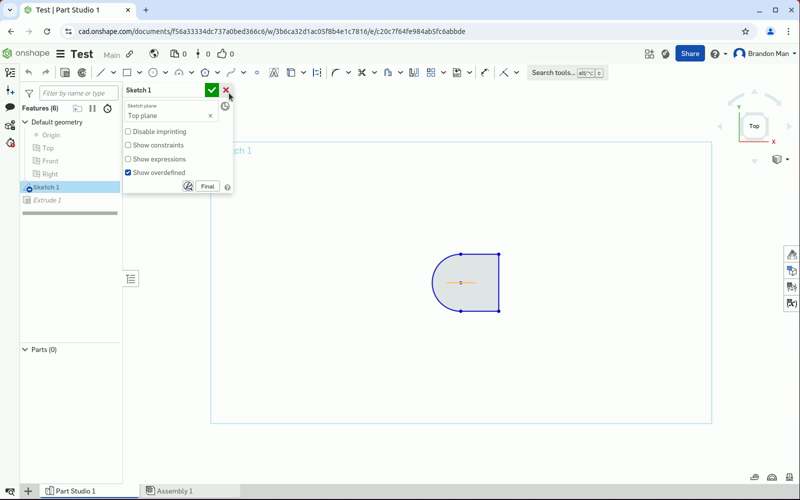
click(229, 92)
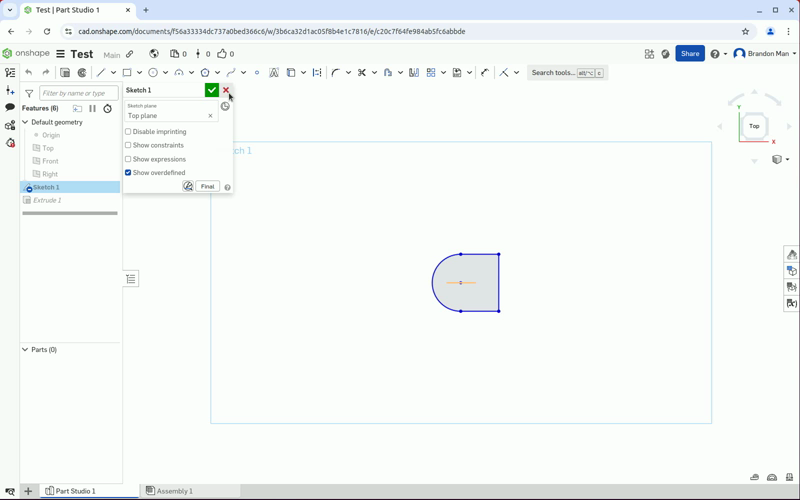
key(shift+s)
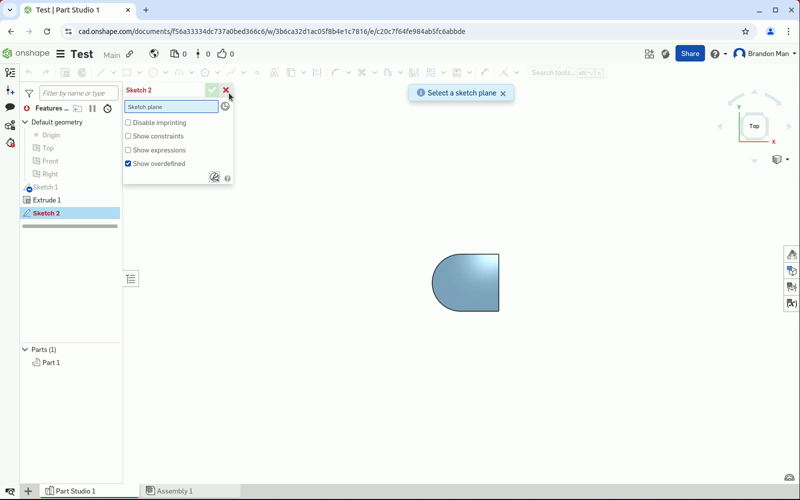
mouse_move(73, 150)
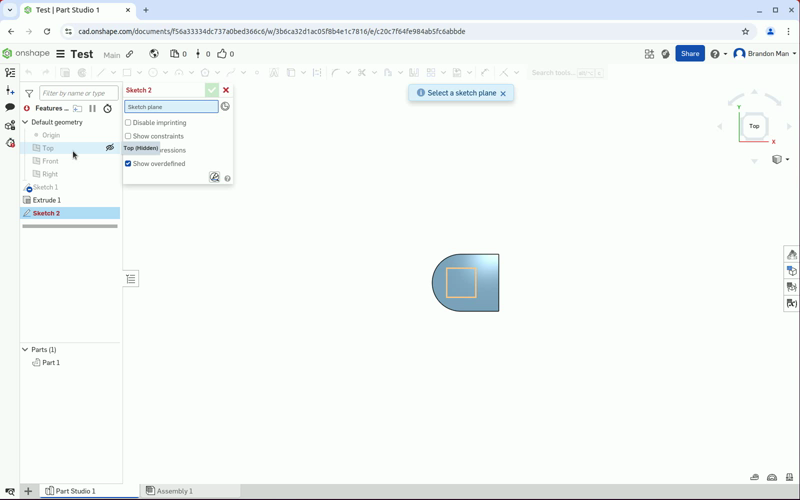
click(73, 150)
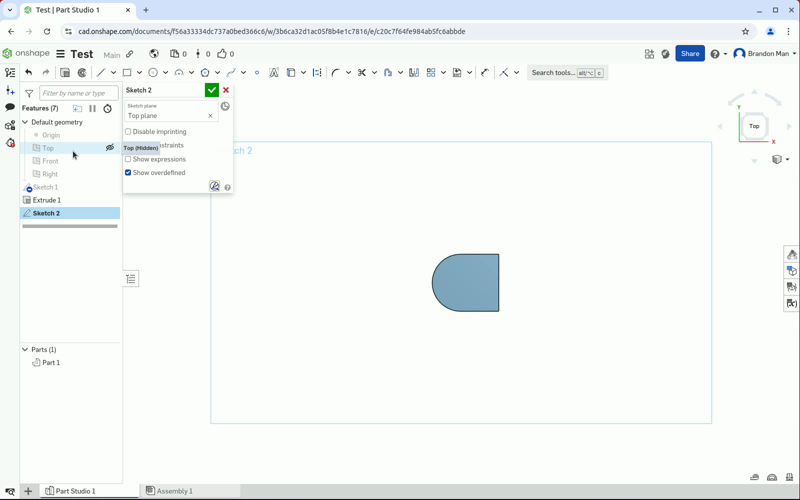
mouse_move(73, 352)
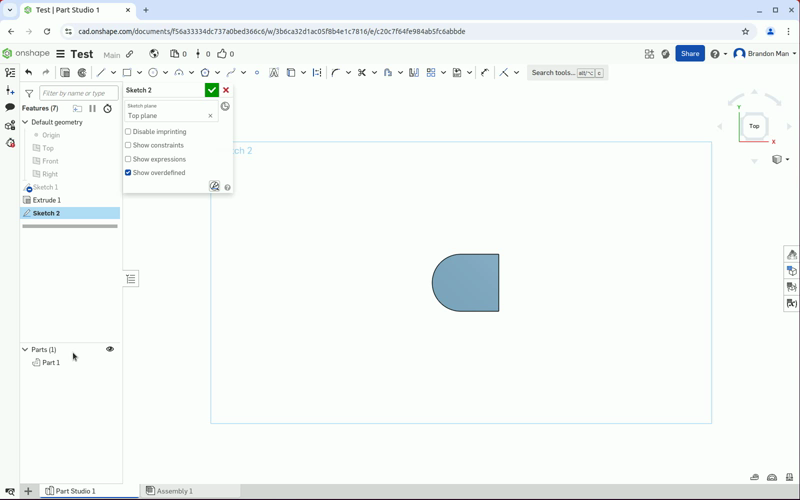
key(y)
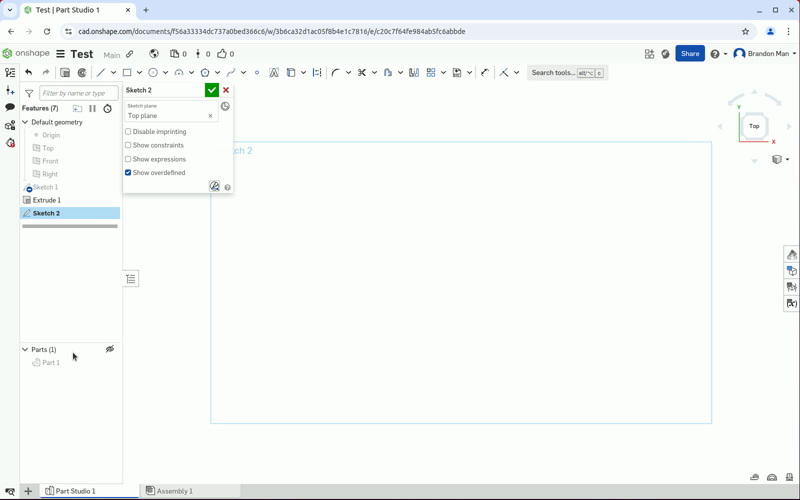
key(c)
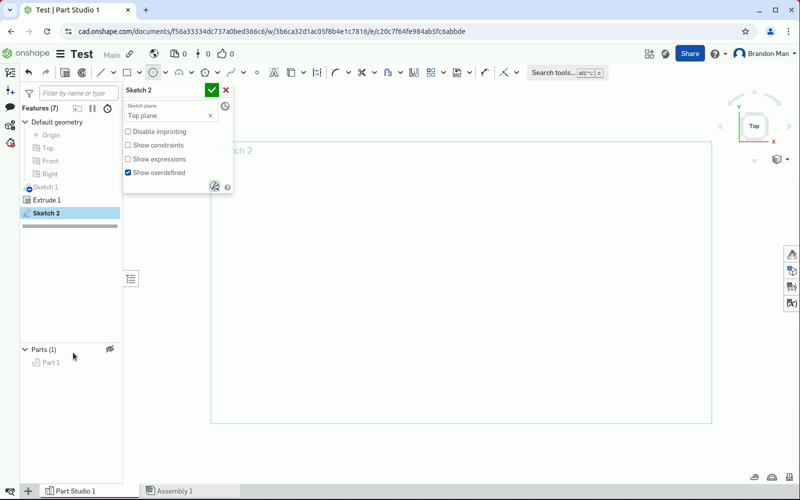
key_down(shift)
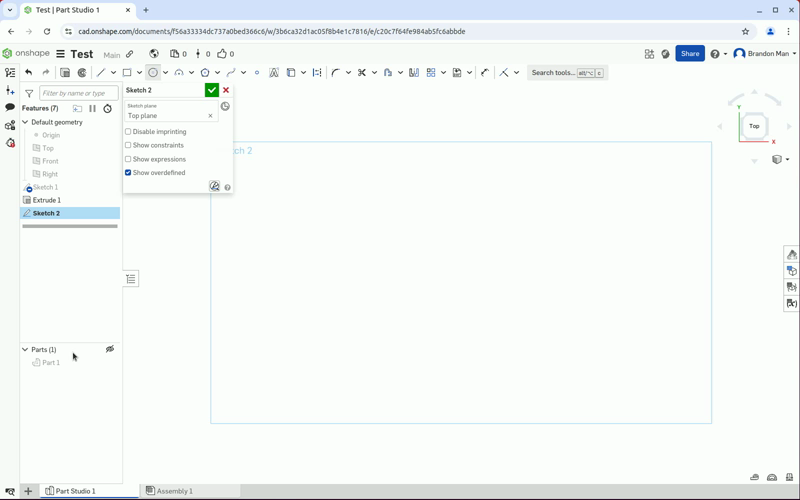
mouse_move(483, 282)
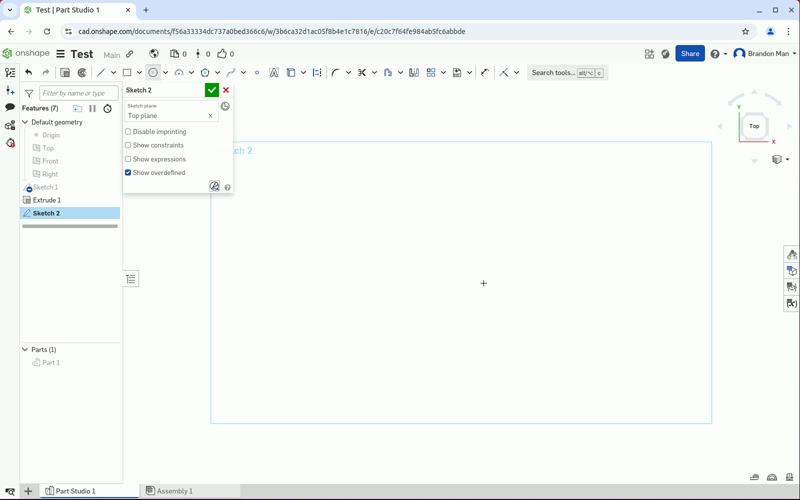
click(483, 282)
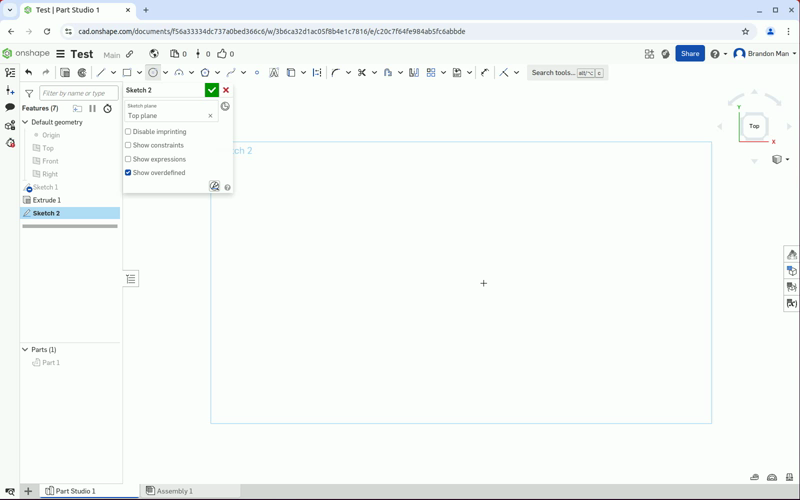
key_up(shift)
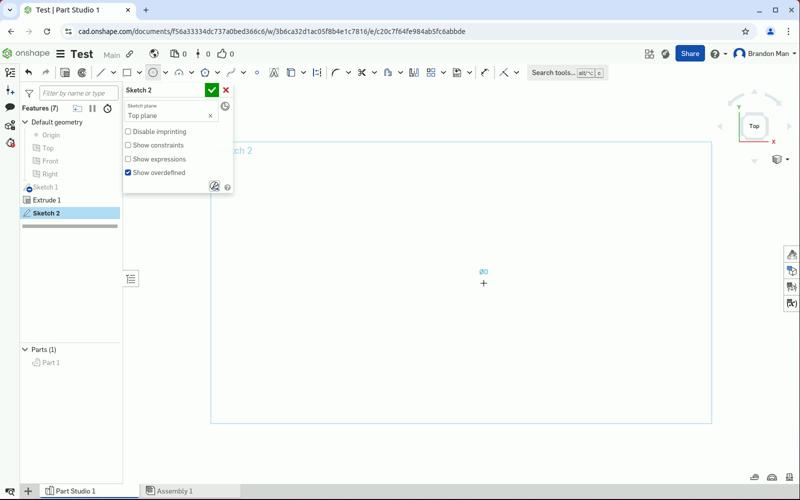
mouse_move(499, 282)
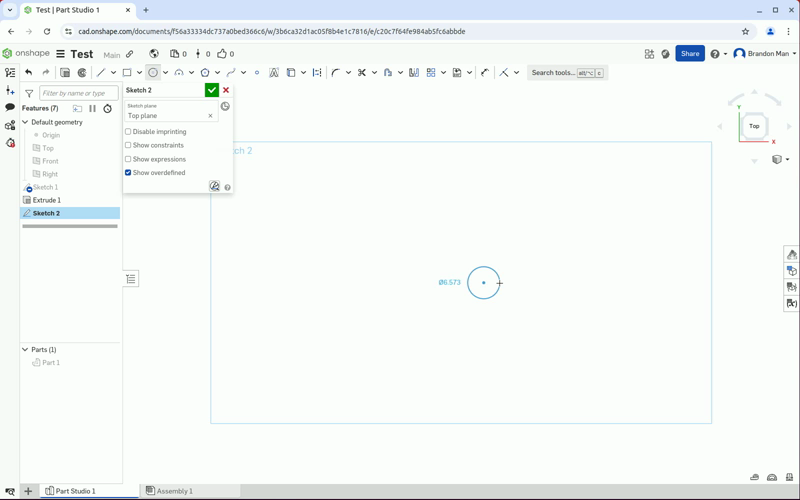
click(499, 282)
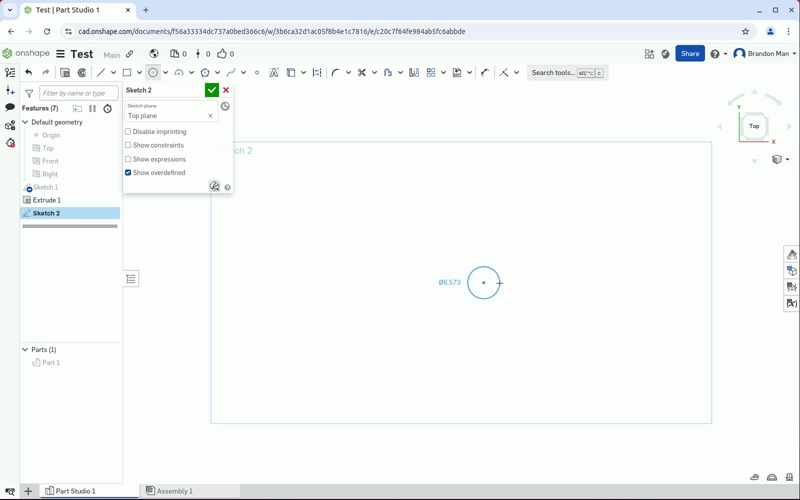
key(esc)
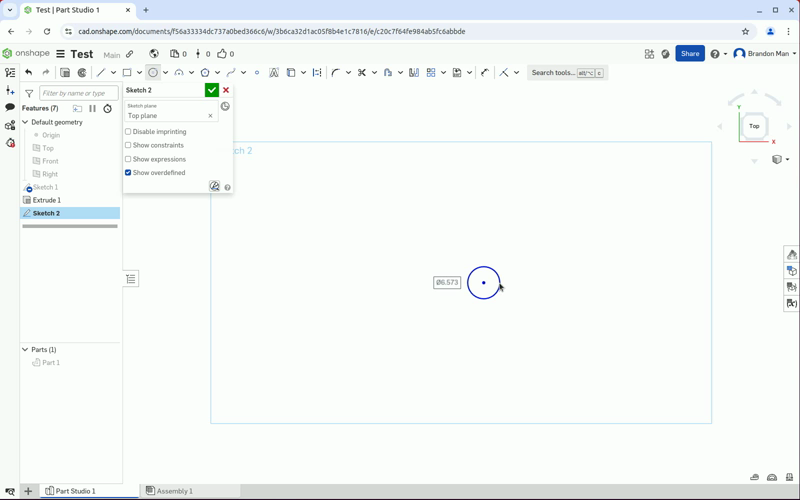
mouse_move(479, 282)
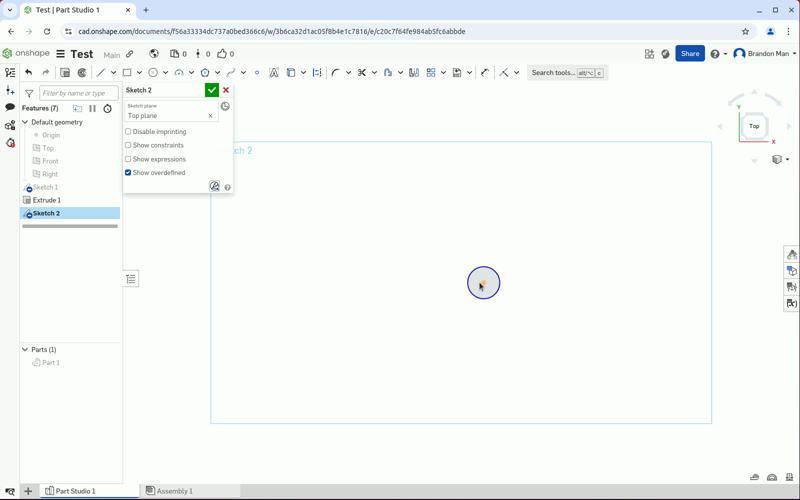
scroll(6)
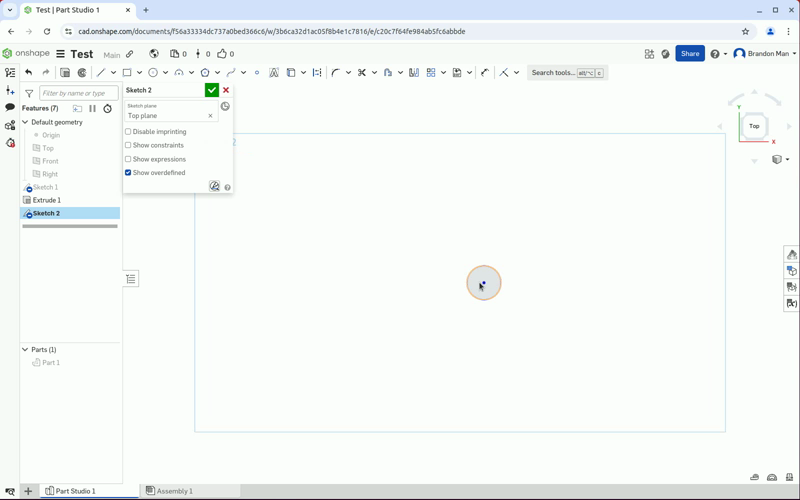
scroll(6)
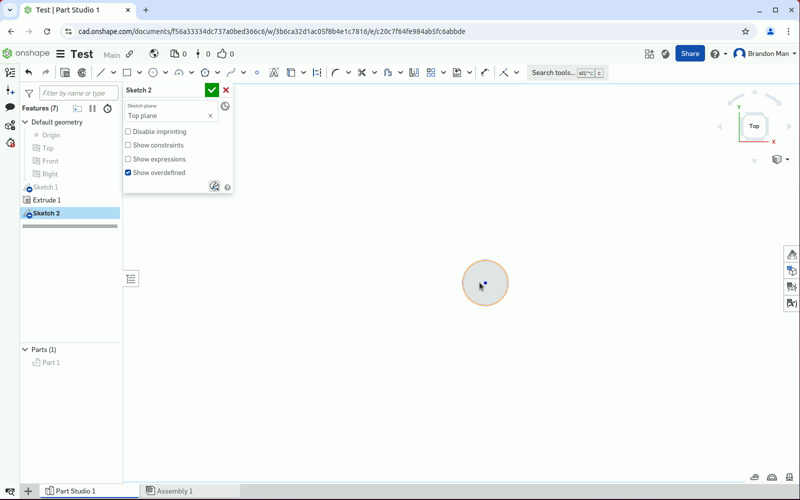
scroll(6)
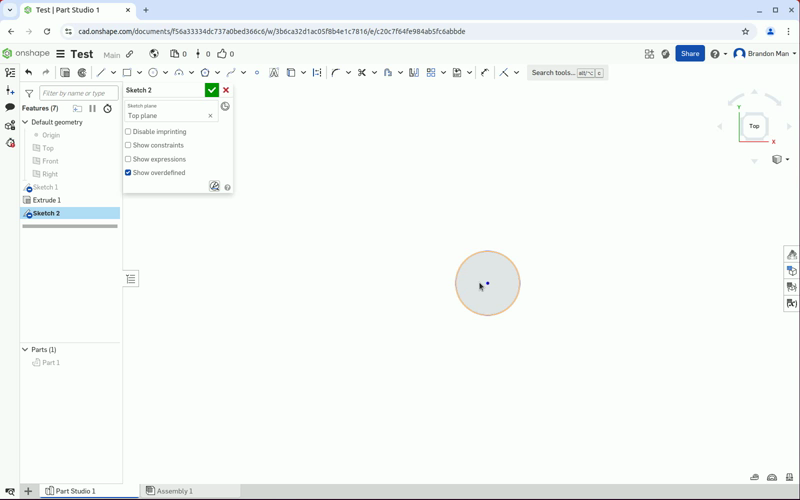
scroll(6)
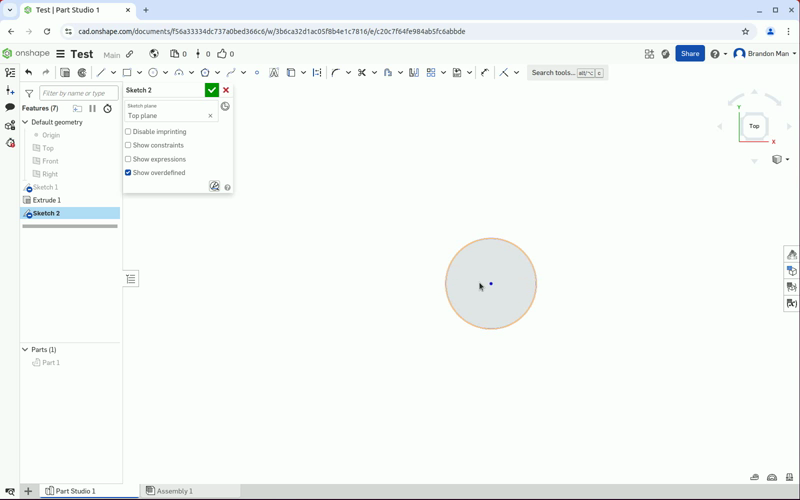
scroll(6)
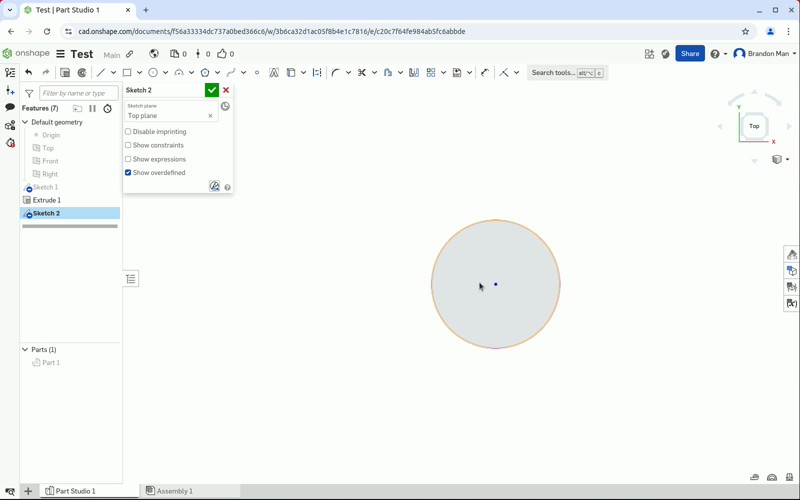
scroll(6)
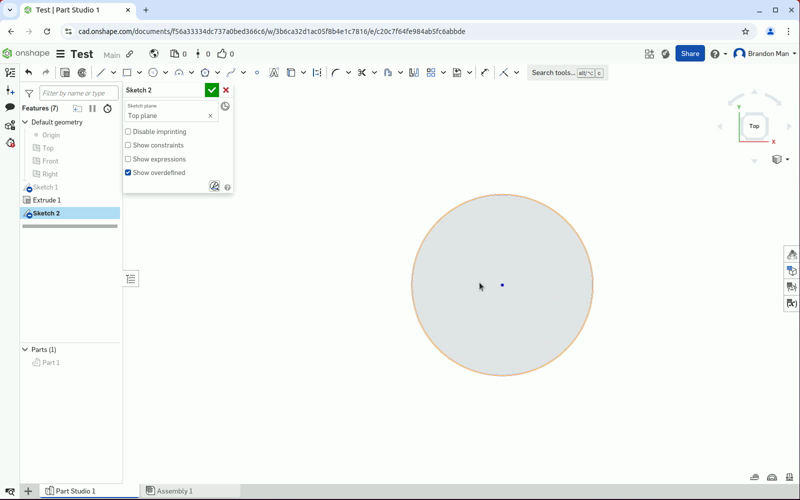
scroll(6)
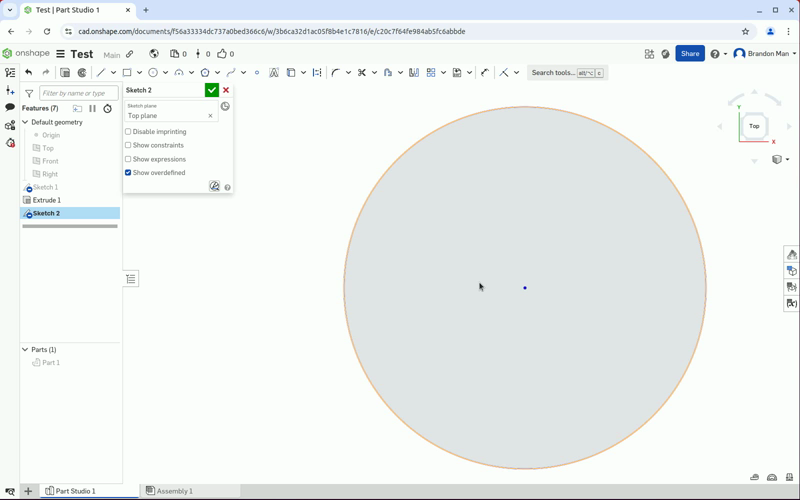
click(479, 282)
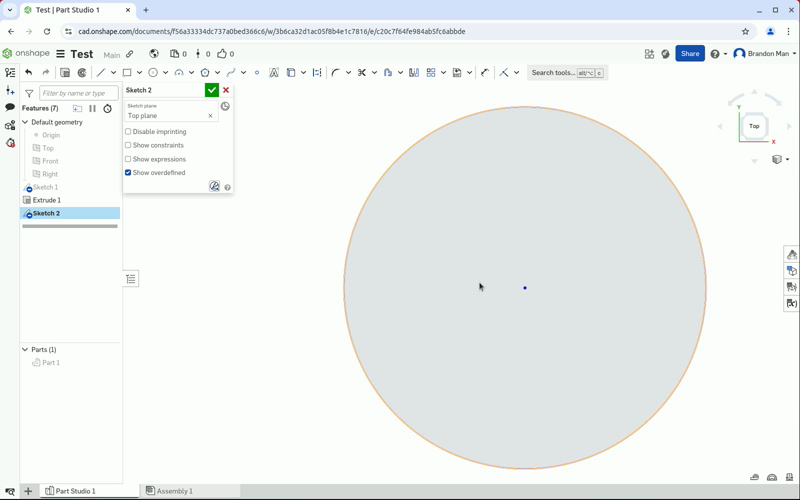
scroll(-6)
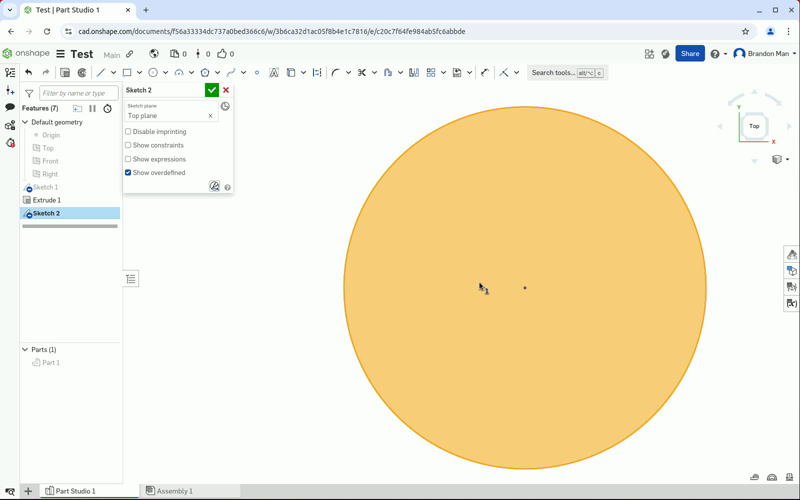
scroll(-6)
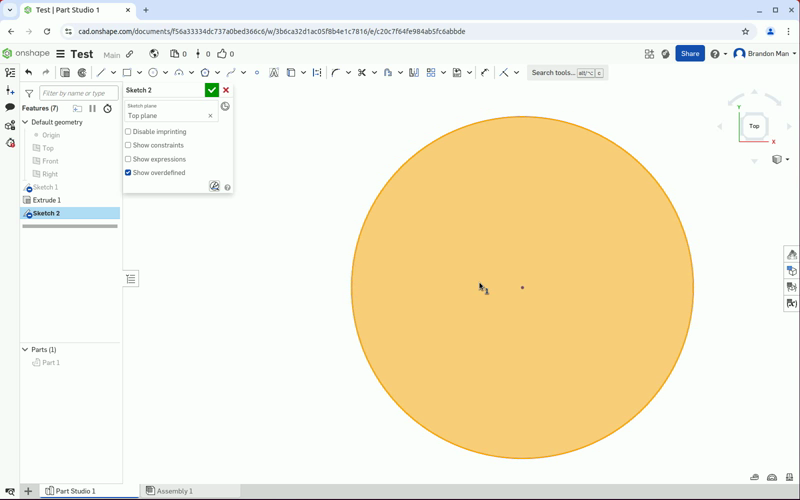
scroll(-6)
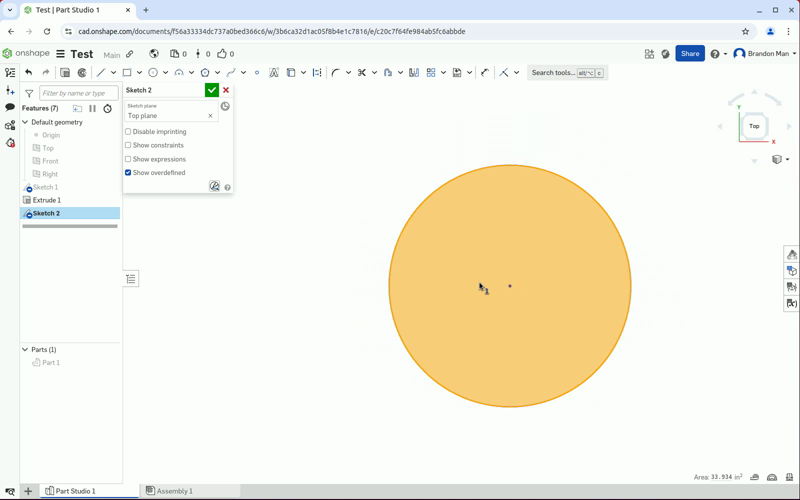
scroll(-6)
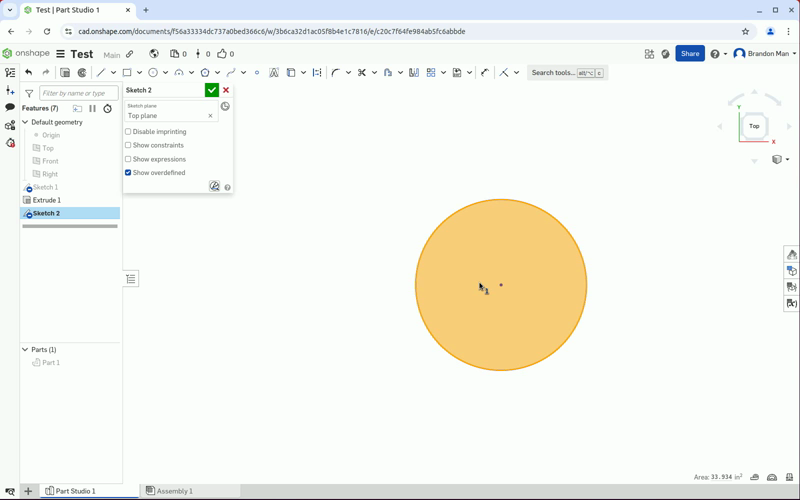
scroll(-6)
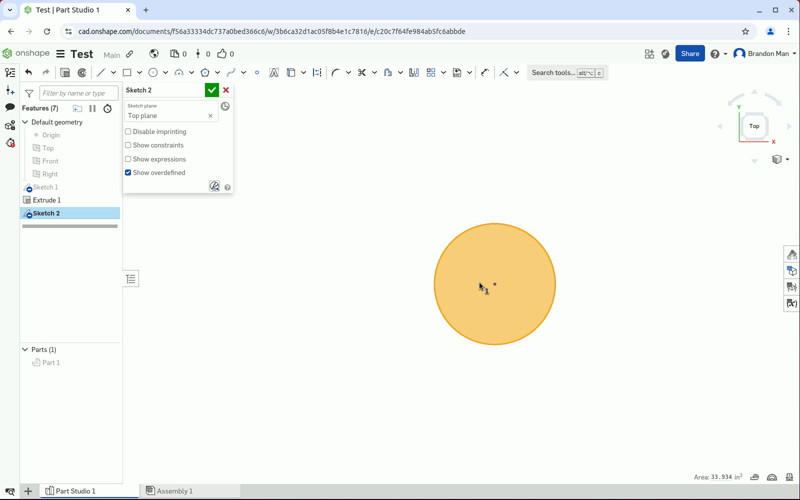
scroll(-6)
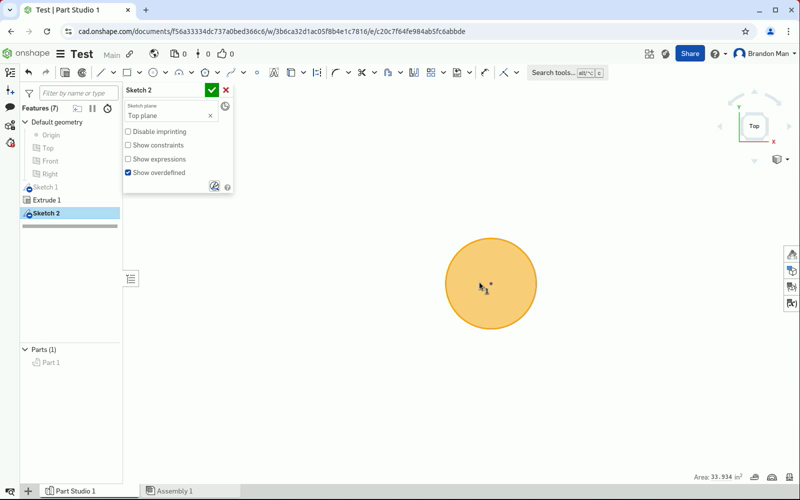
scroll(-6)
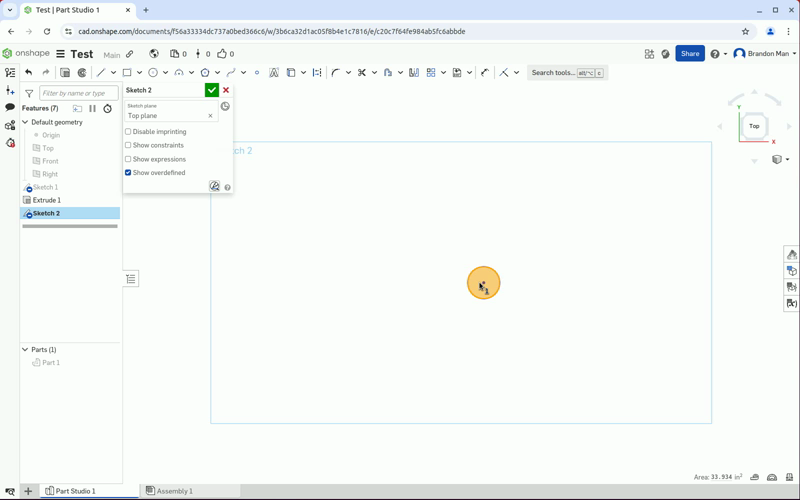
mouse_move(73, 352)
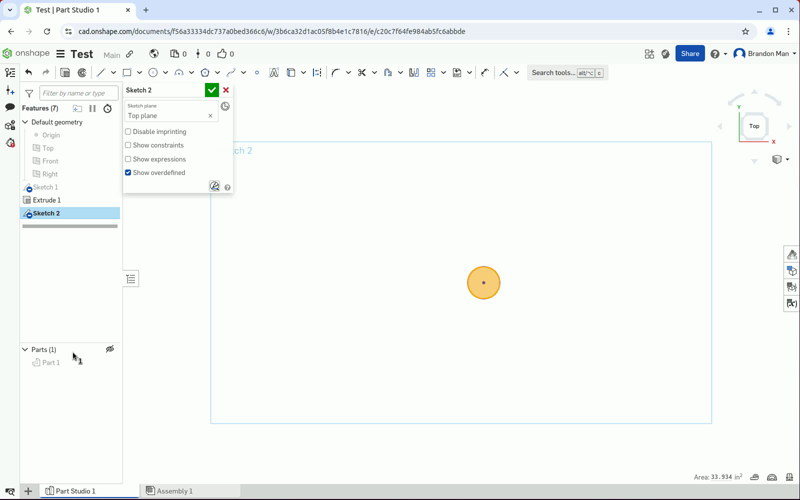
key(shift+y)
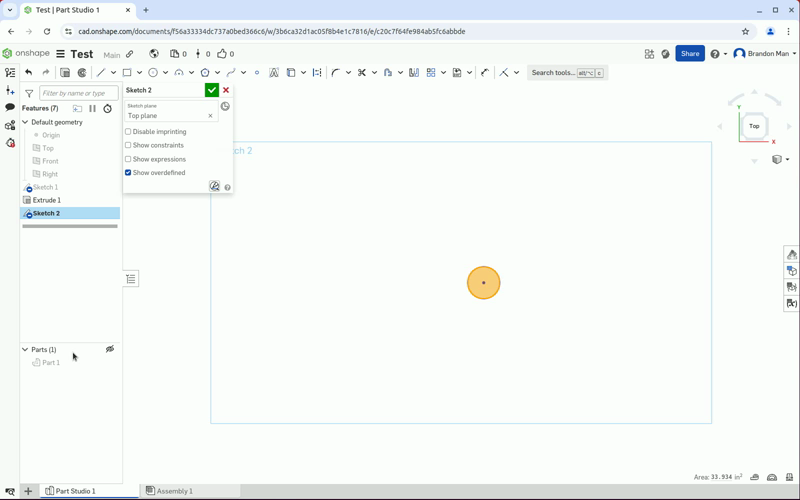
key(shift+e)
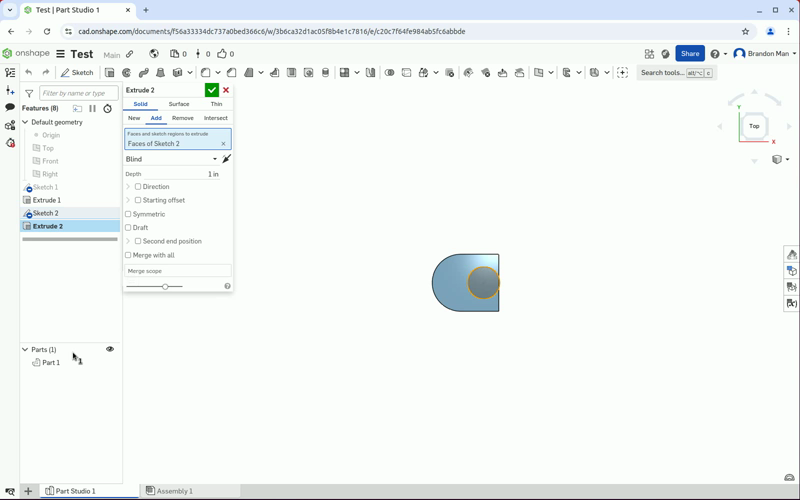
mouse_move(143, 106)
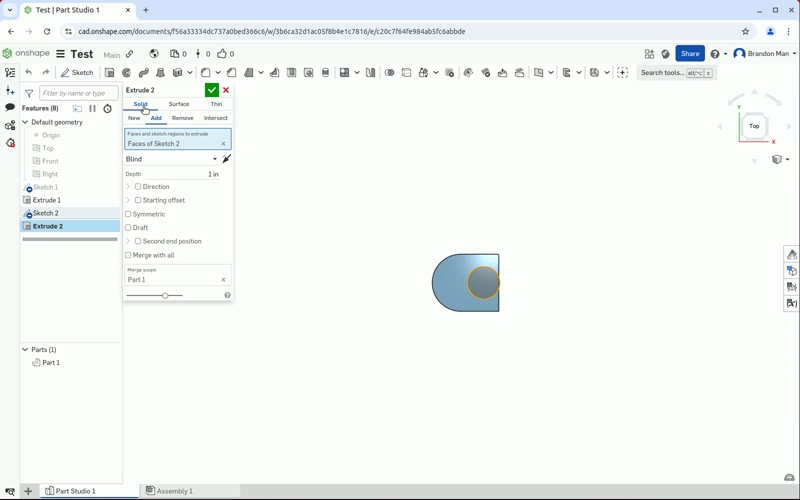
click(143, 106)
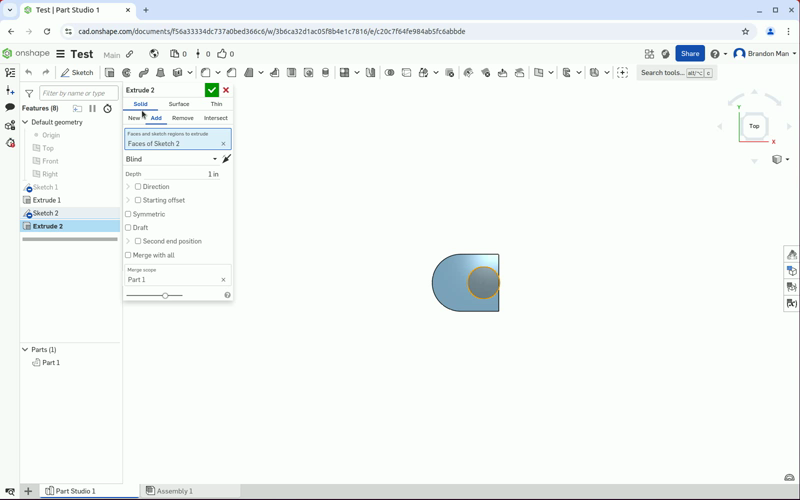
mouse_move(137, 120)
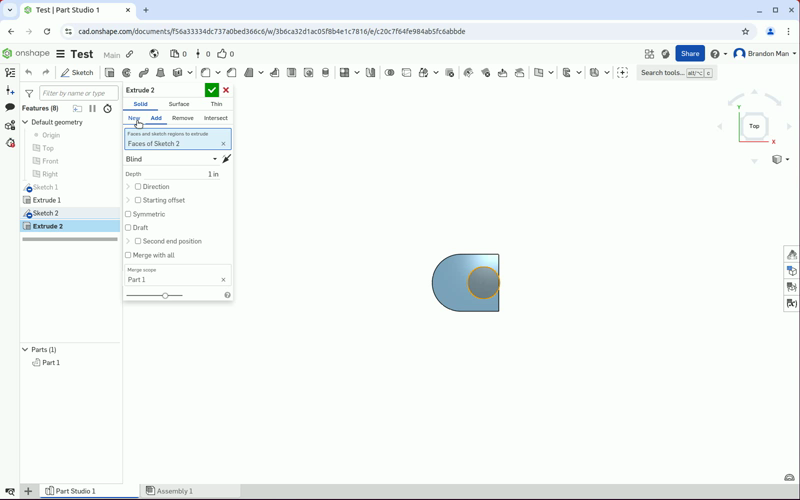
click(137, 120)
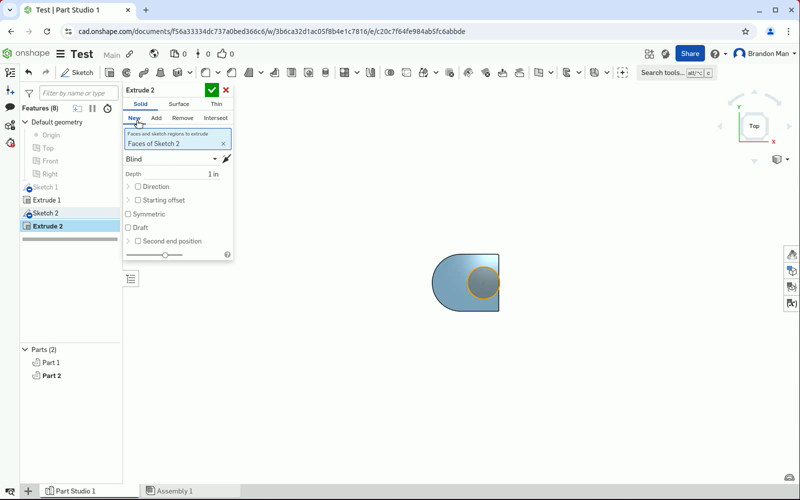
key(tab, 4)
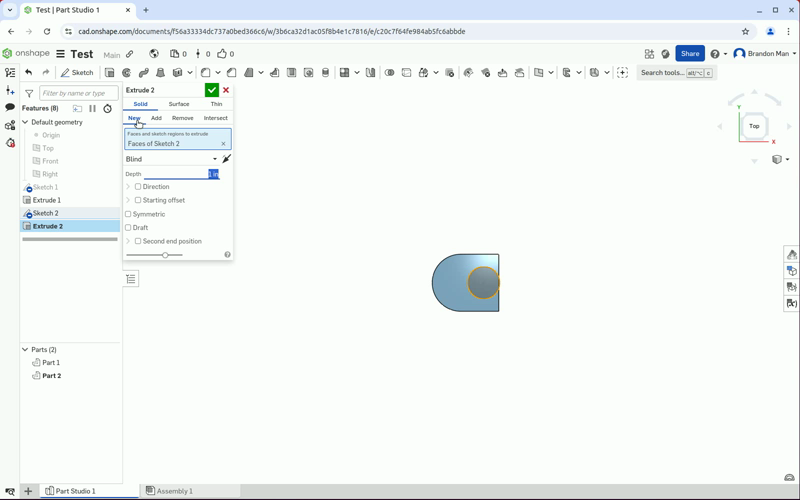
text(23.108)
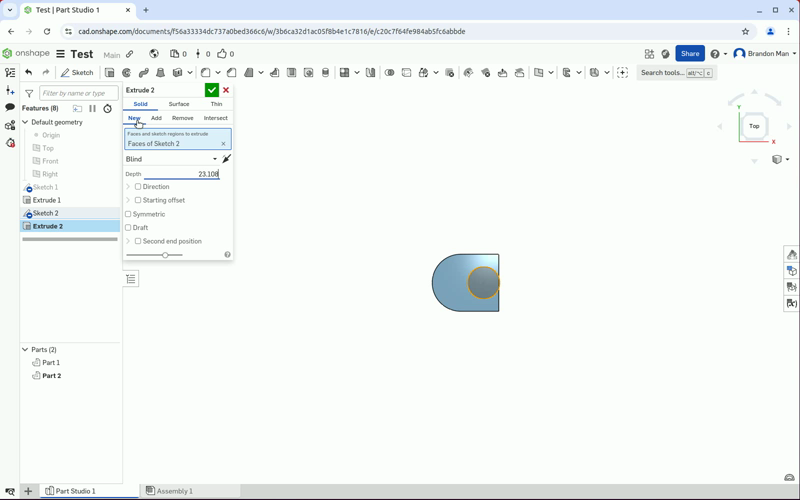
key(enter)
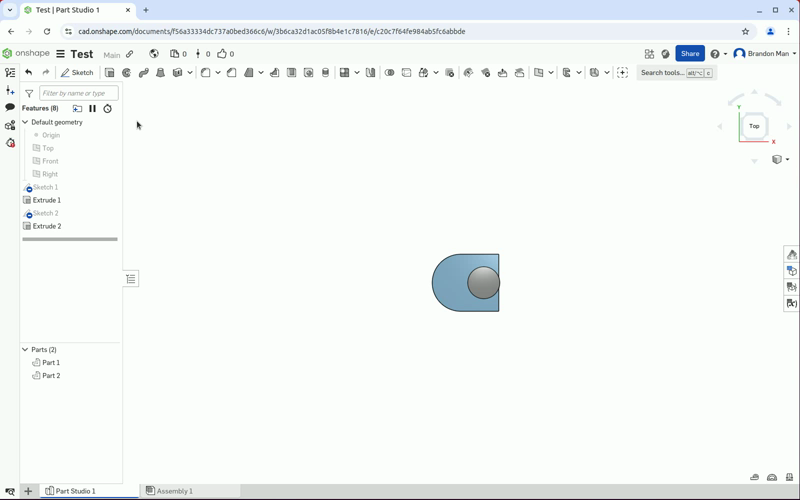
key(shift+h)
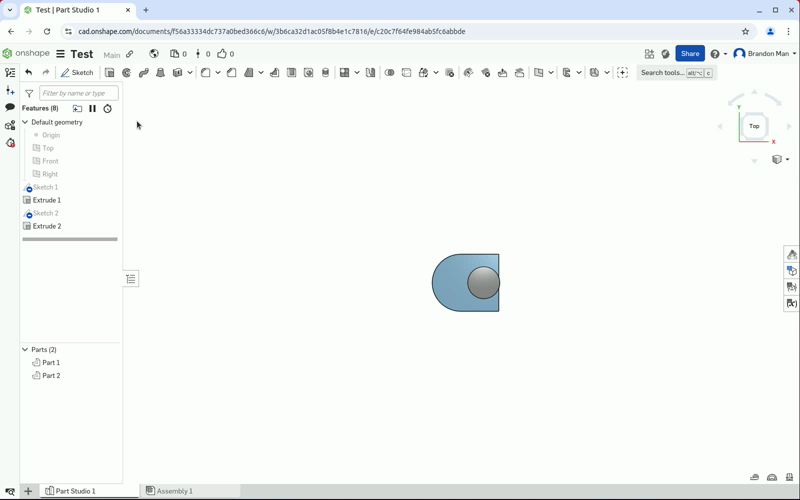
key(shift+h)
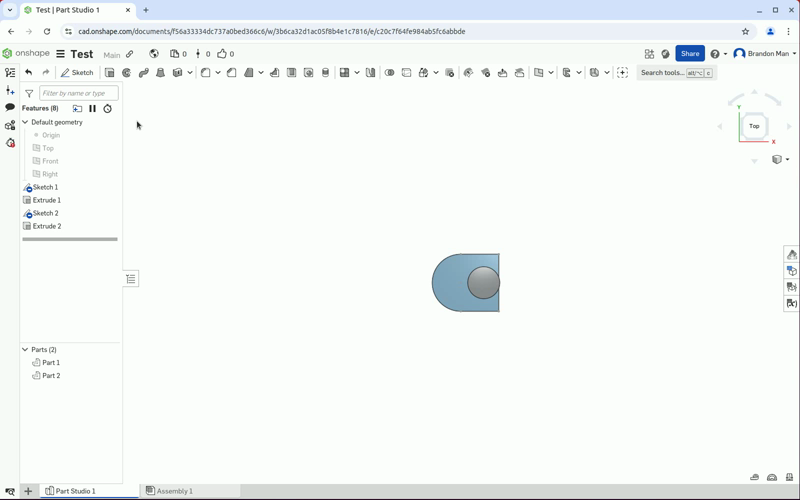
key(shift+7)
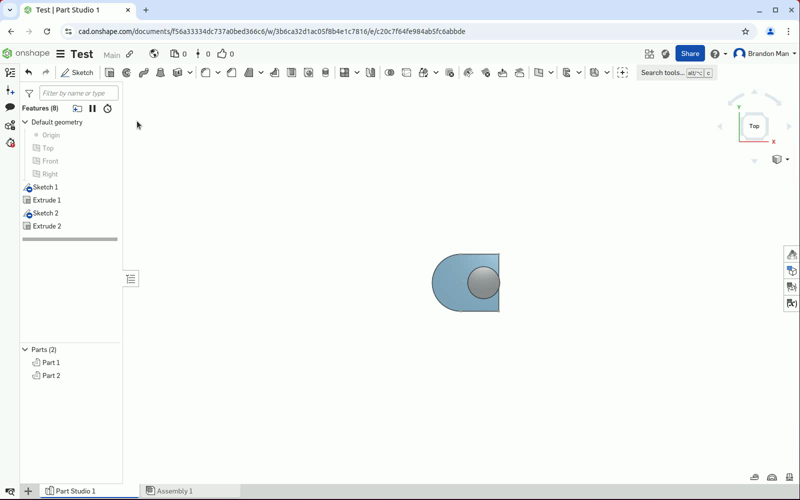
key(up, 3)
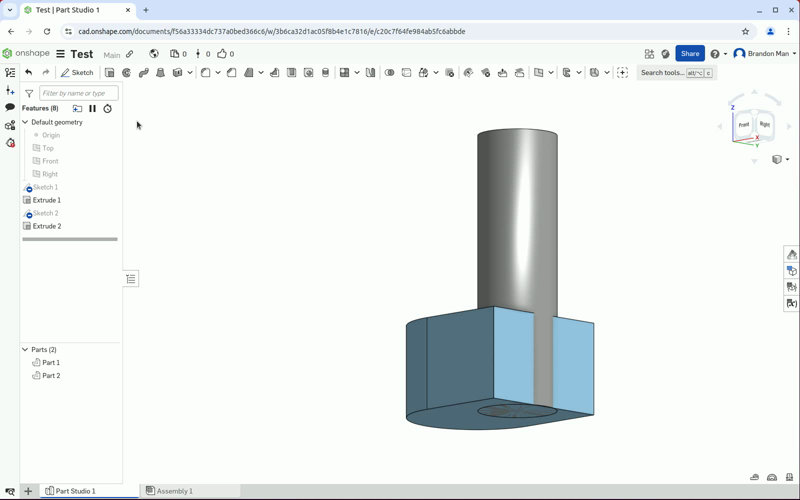
key(left, 3)
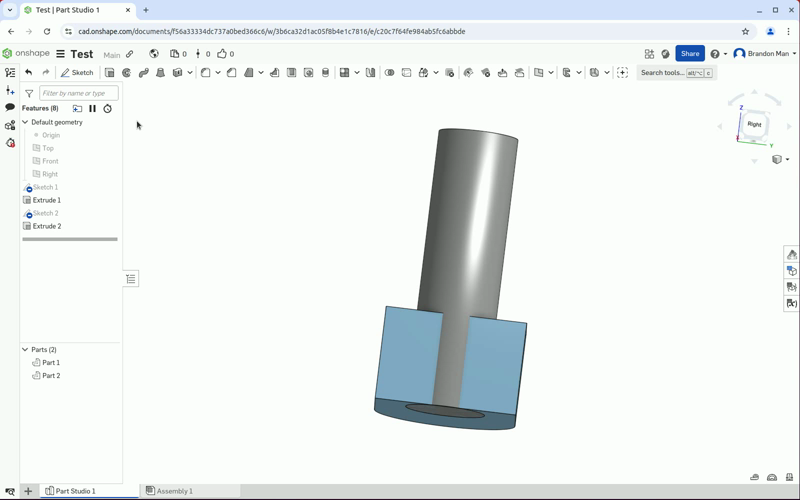
key(right, 3)
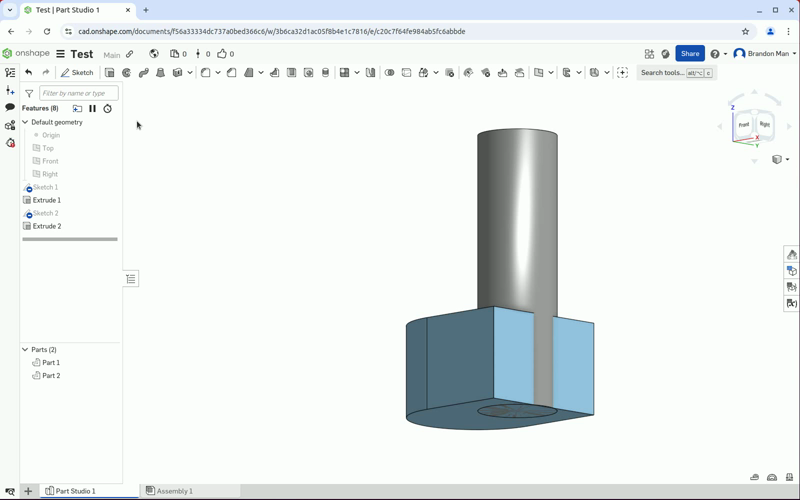
key(down, 3)
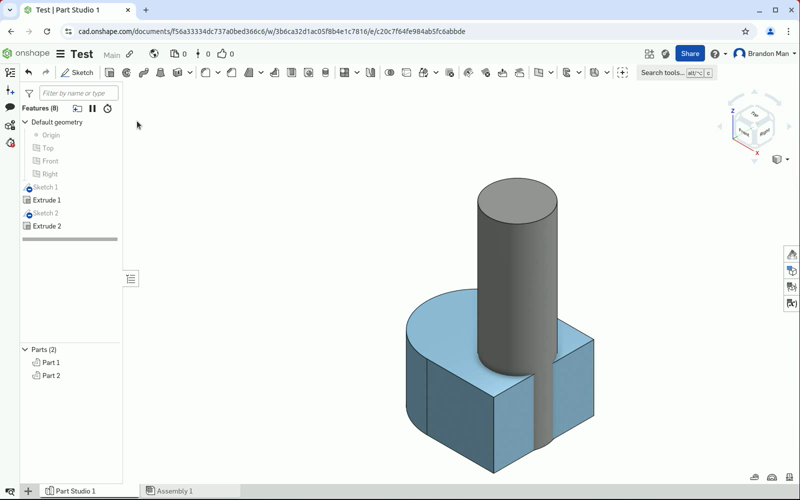
mouse_move(73, 189)
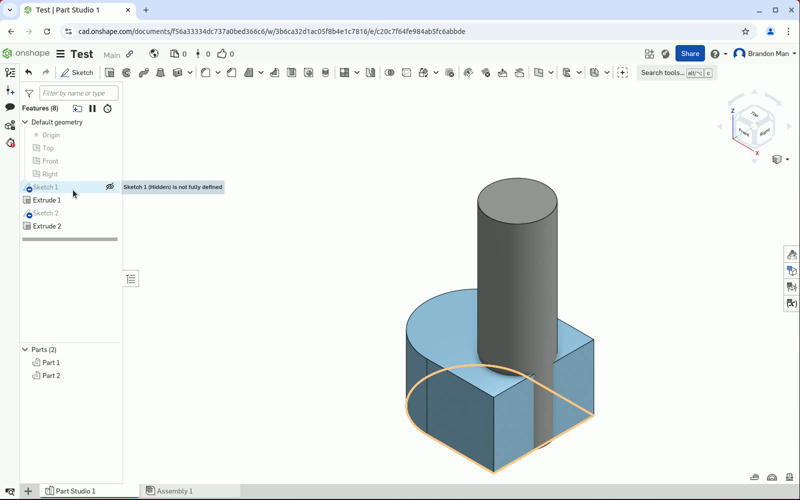
click(73, 189)